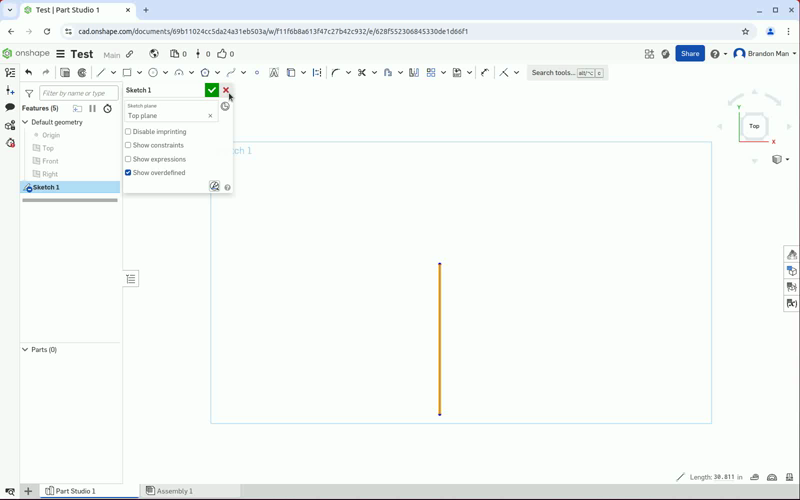
key(shift+h)
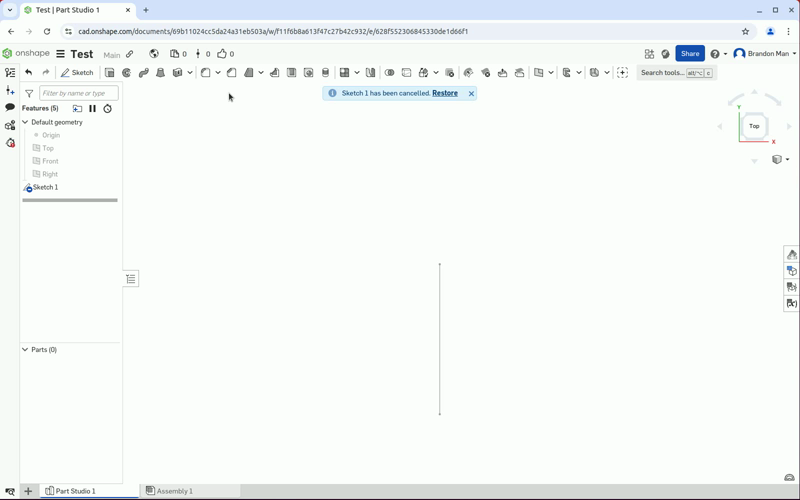
mouse_move(73, 352)
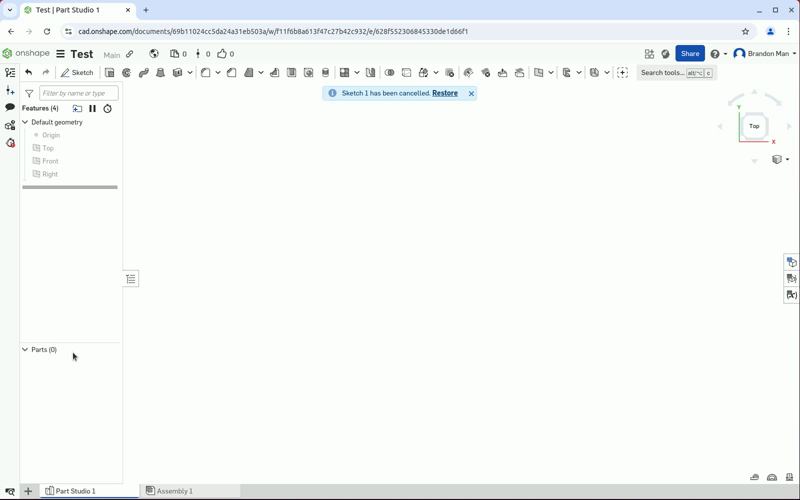
key(y)
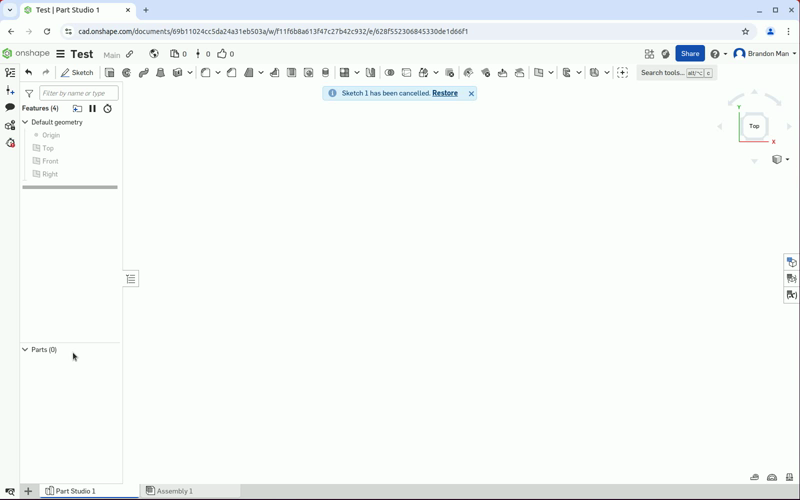
key(shift+p)
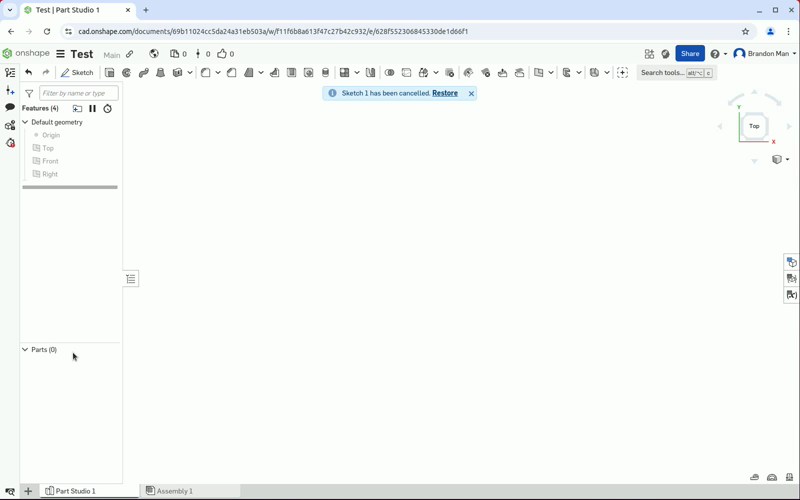
key(space)
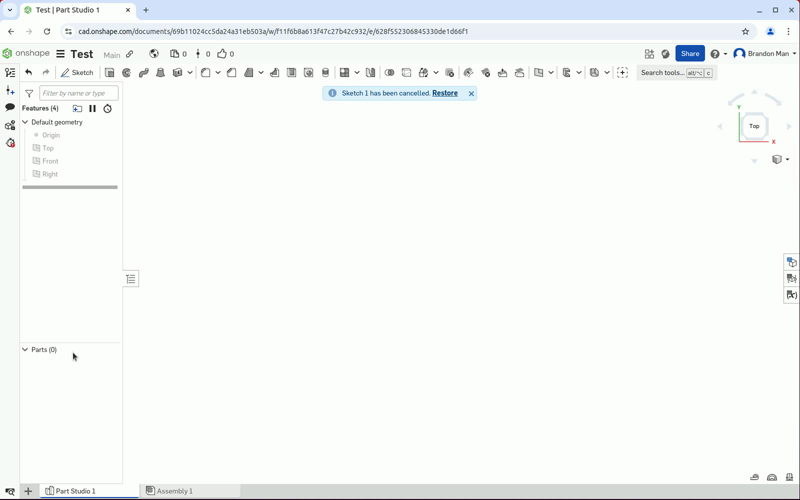
key_down(shift)
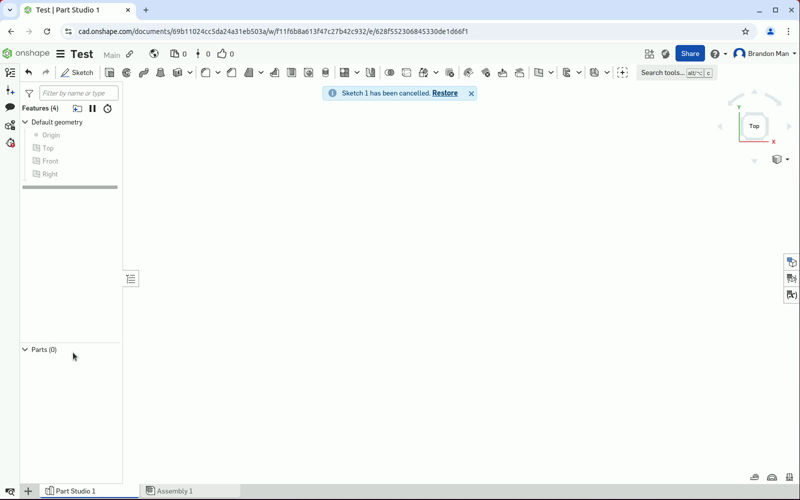
key(up)
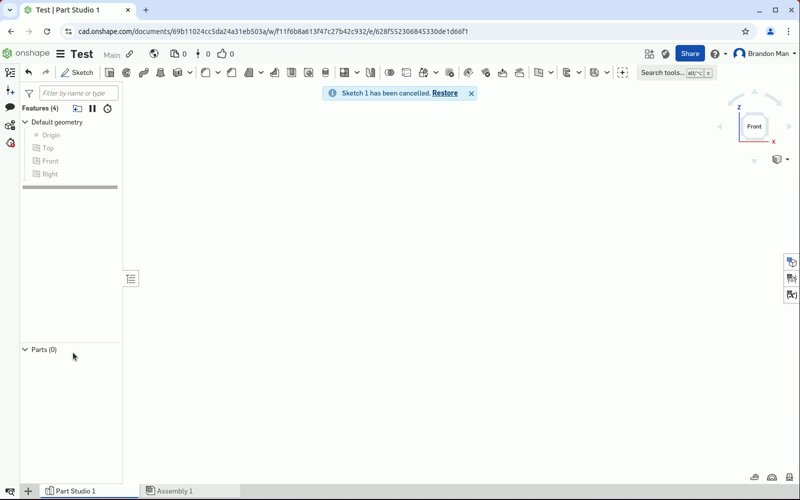
key_up(shift)
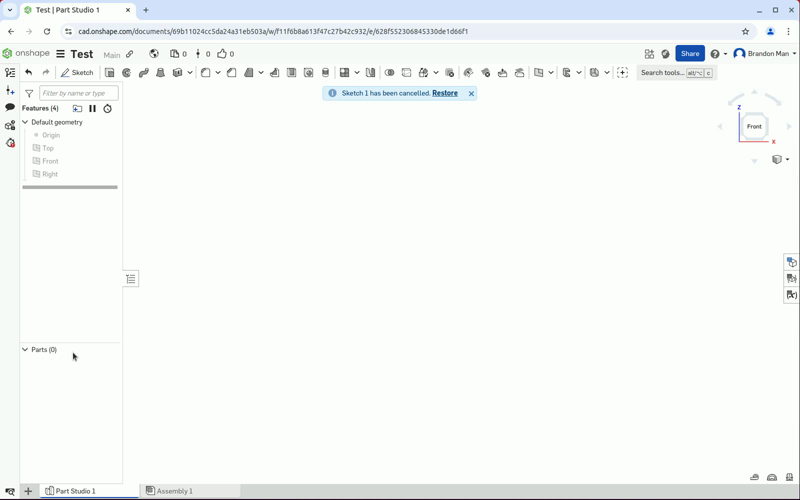
mouse_move(73, 352)
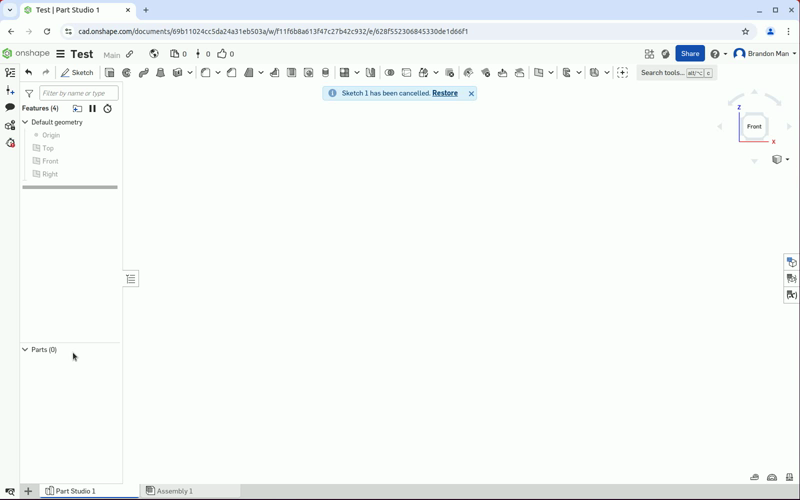
key(shift+y)
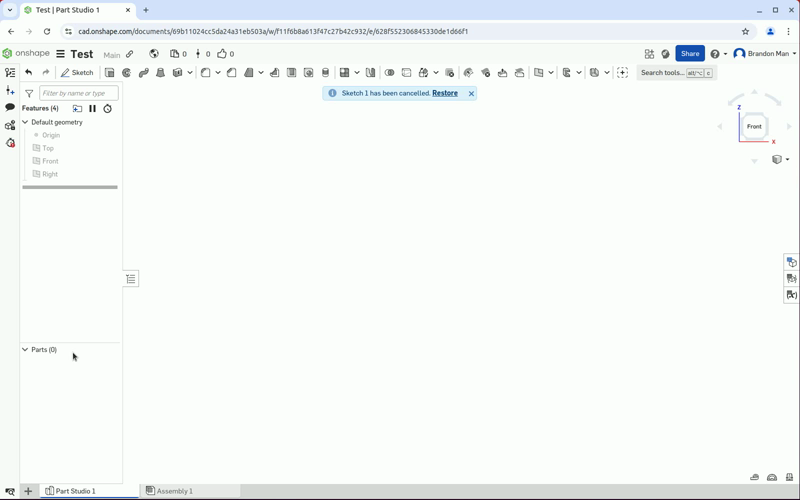
key(shift+s)
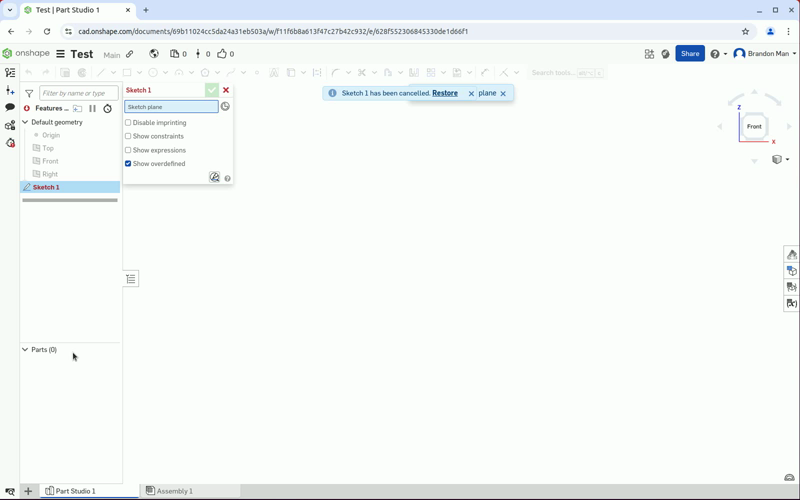
mouse_move(73, 163)
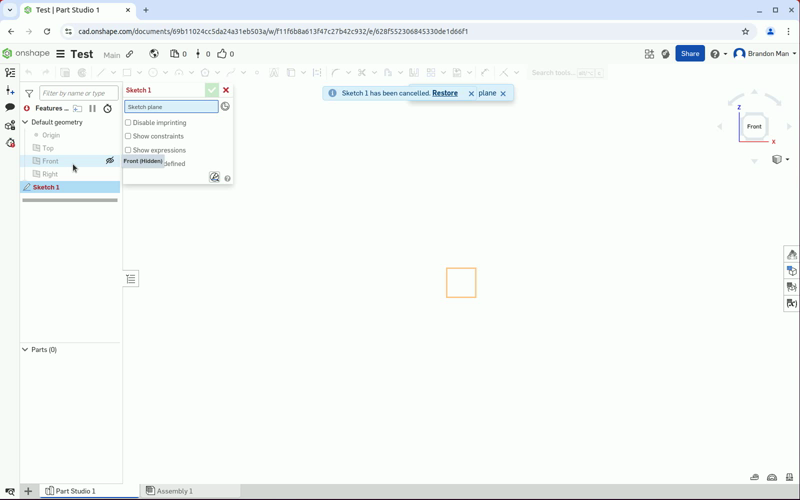
click(73, 163)
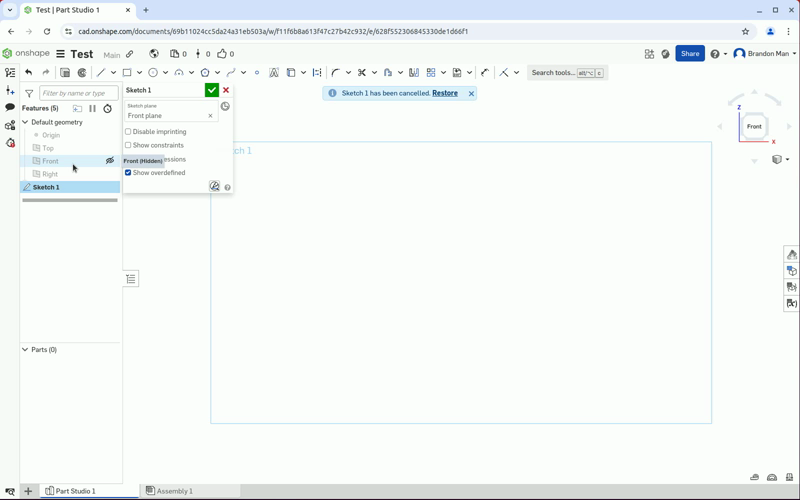
mouse_move(73, 352)
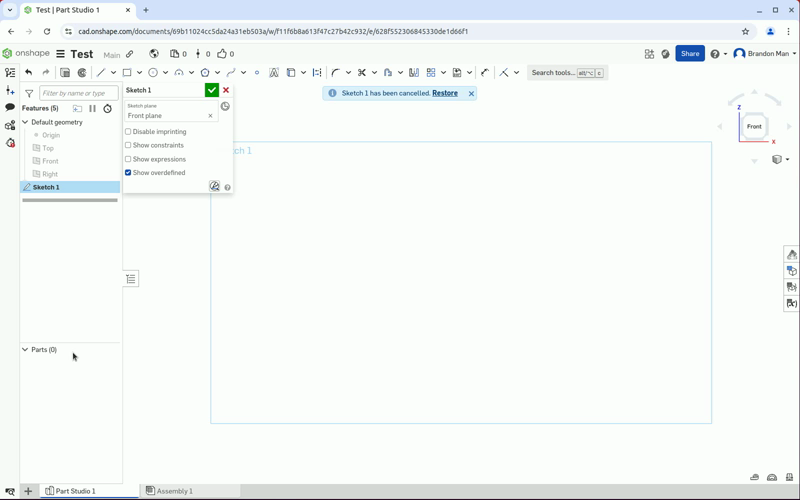
key(y)
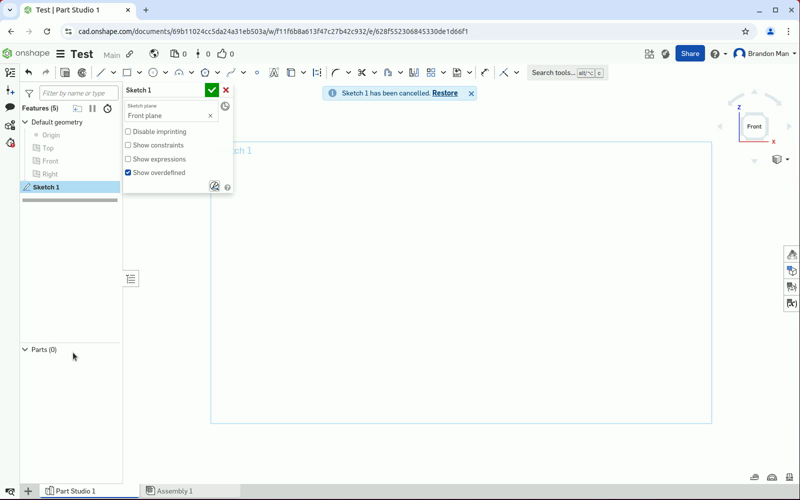
key(l)
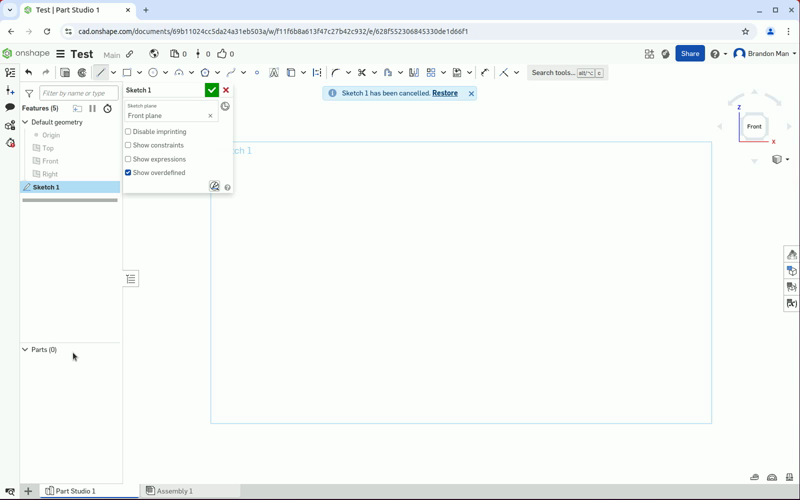
key_down(shift)
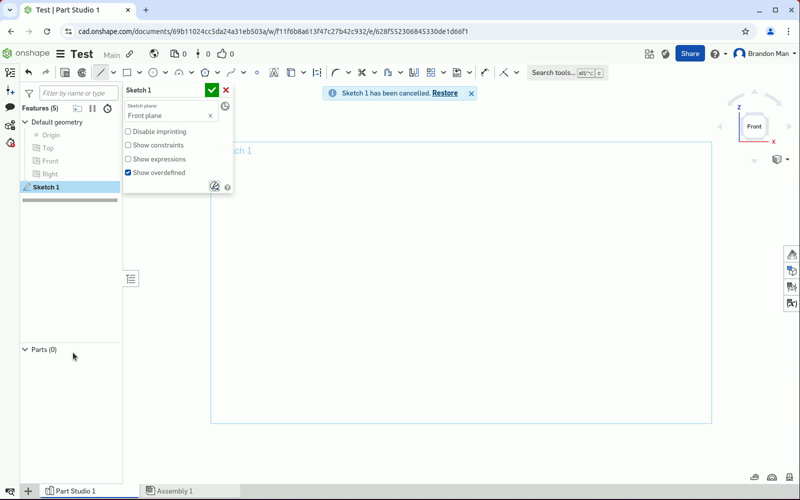
mouse_move(348, 299)
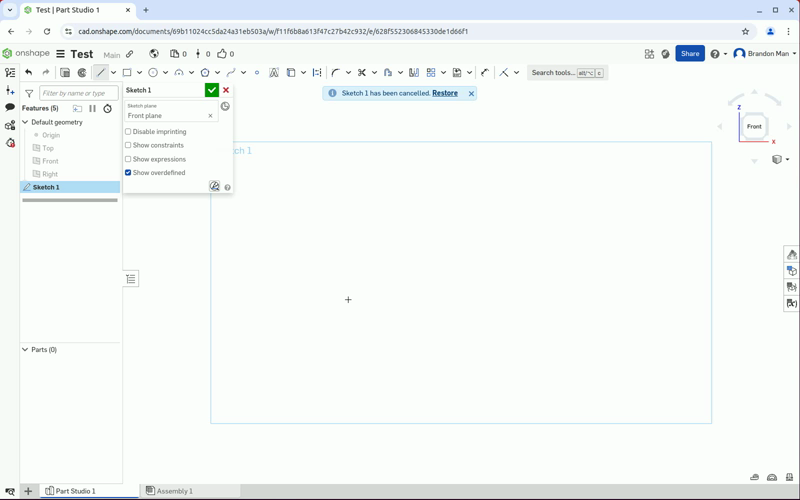
click(348, 299)
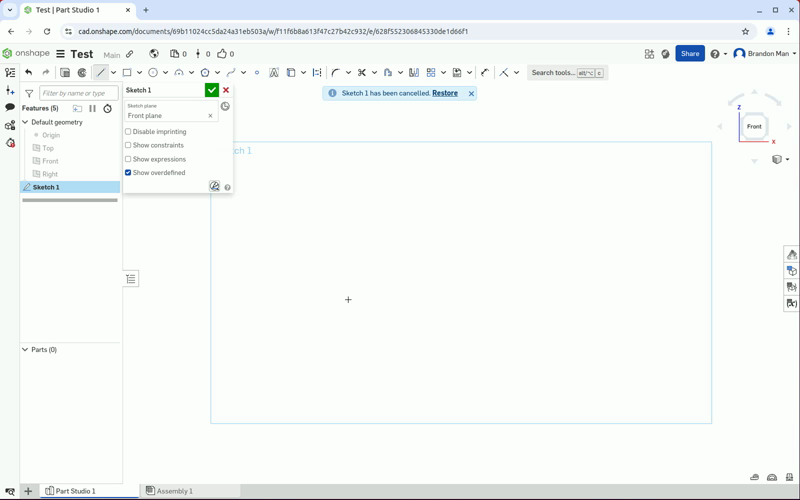
key_up(shift)
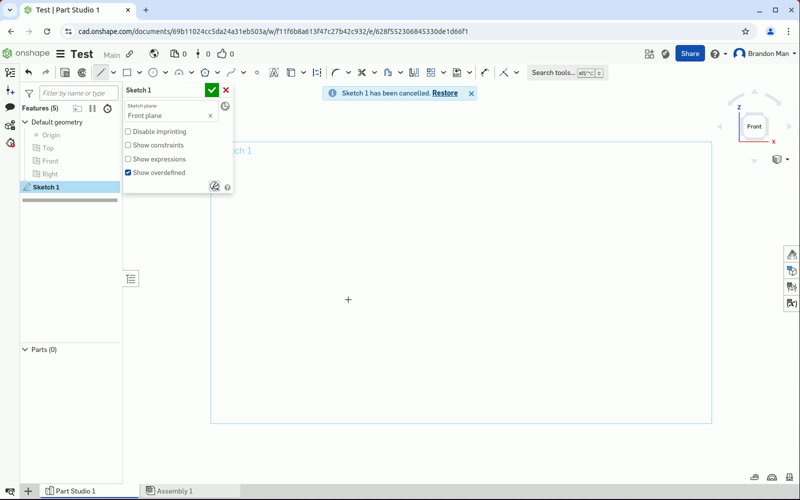
key_down(shift)
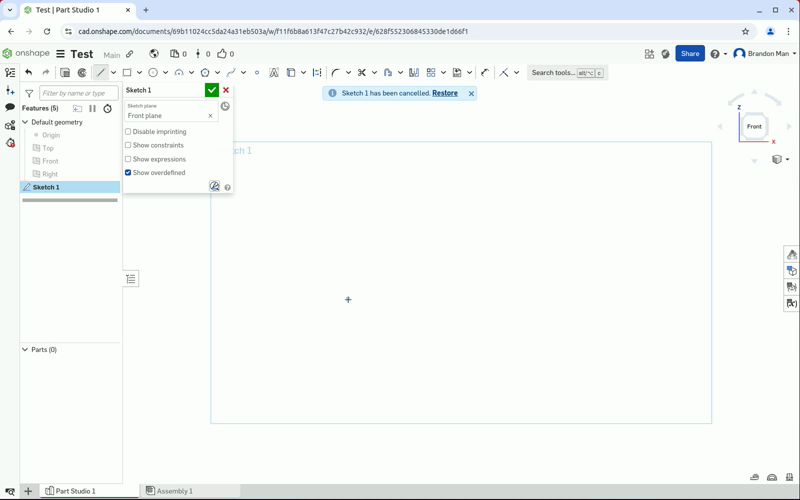
mouse_move(572, 299)
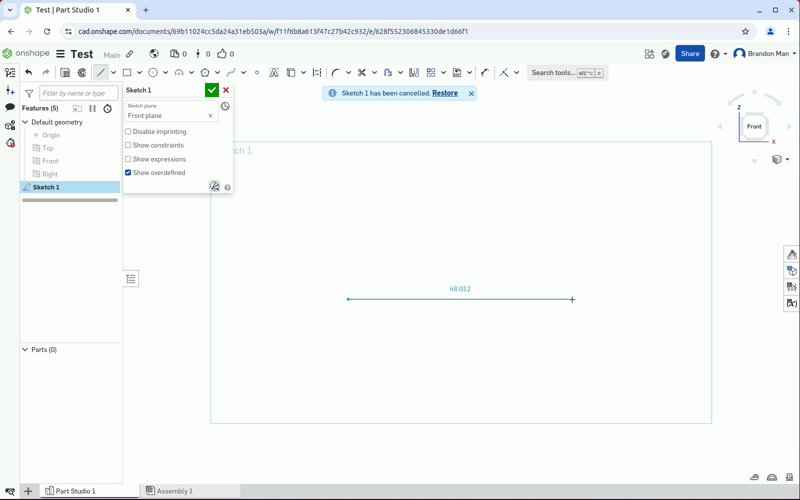
click(572, 299)
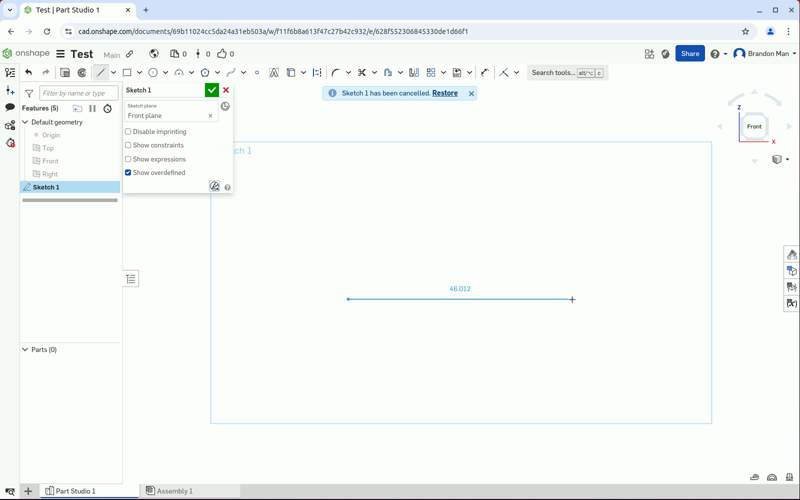
key_up(shift)
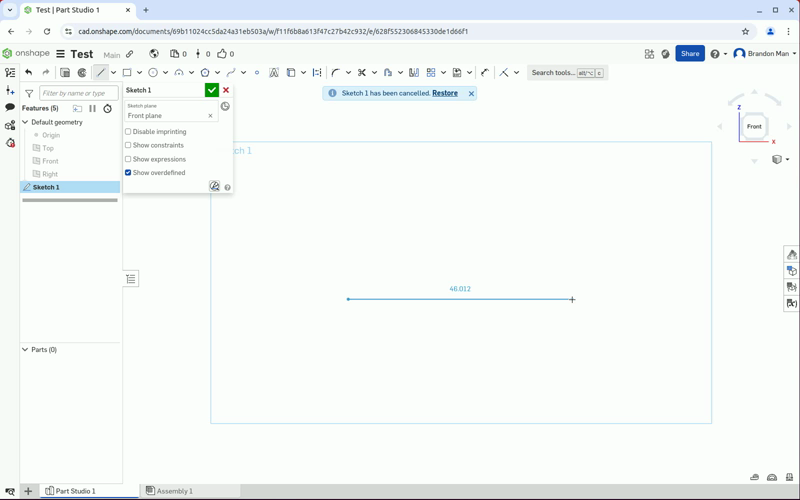
key_down(shift)
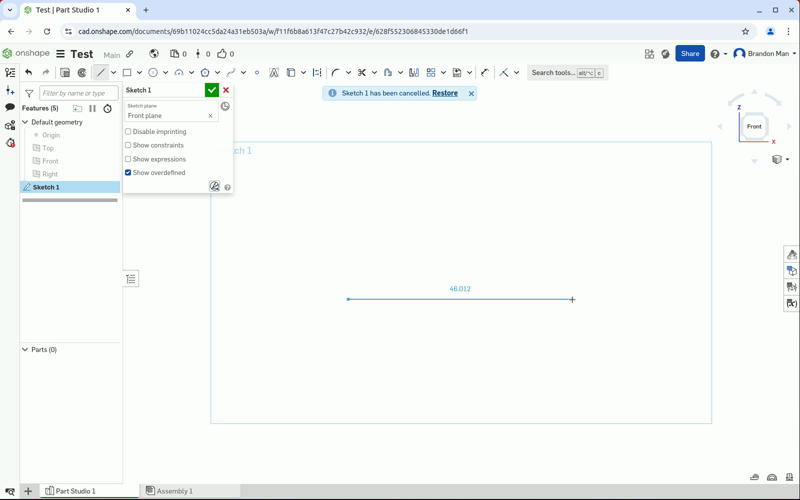
mouse_move(589, 299)
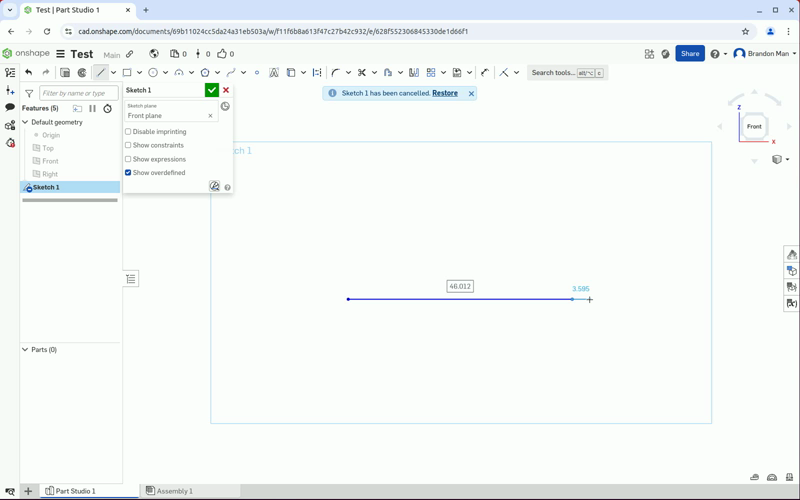
mouse_move(572, 266)
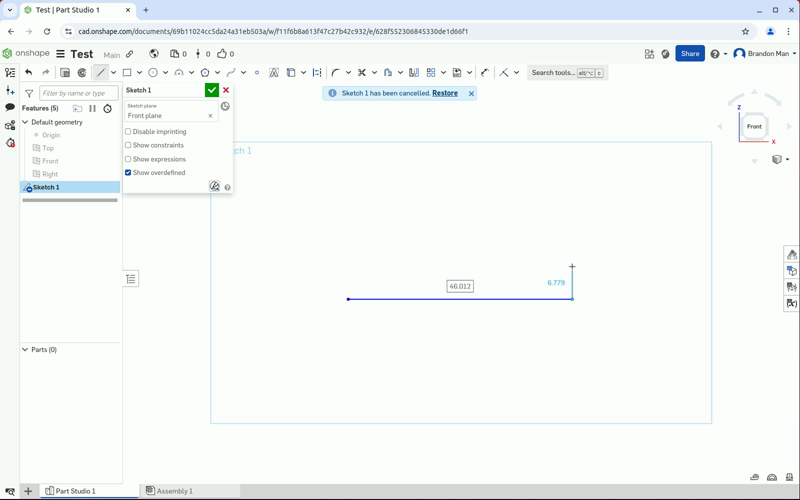
click(572, 266)
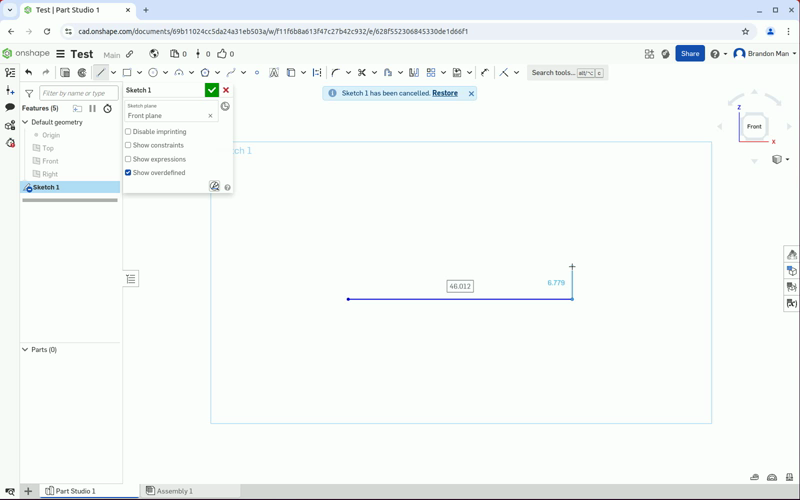
key_up(shift)
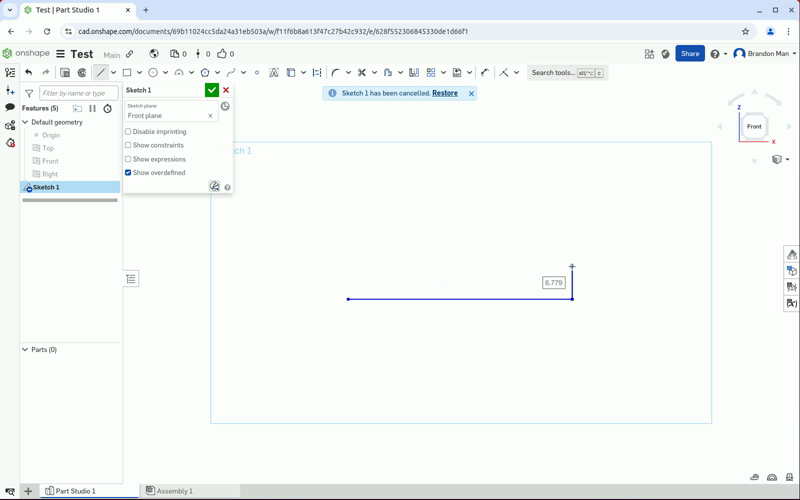
key_down(shift)
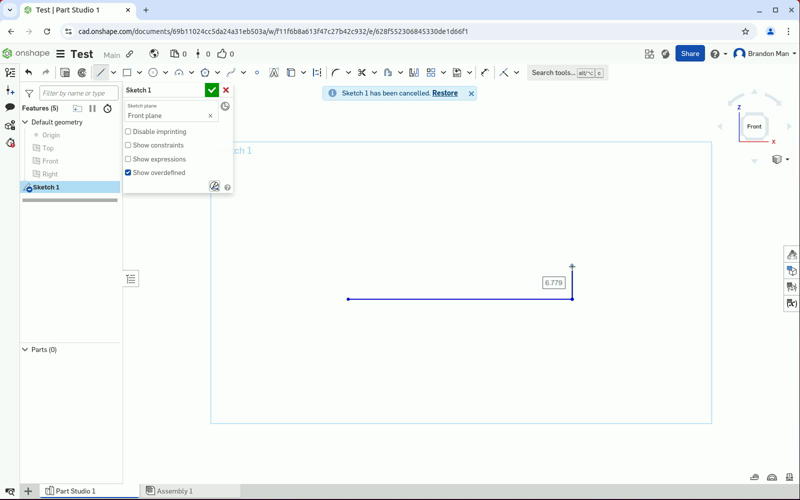
mouse_move(348, 266)
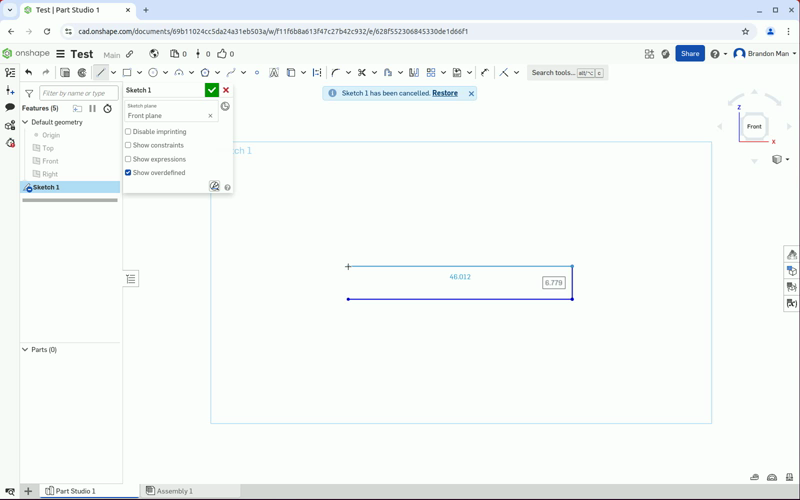
click(348, 266)
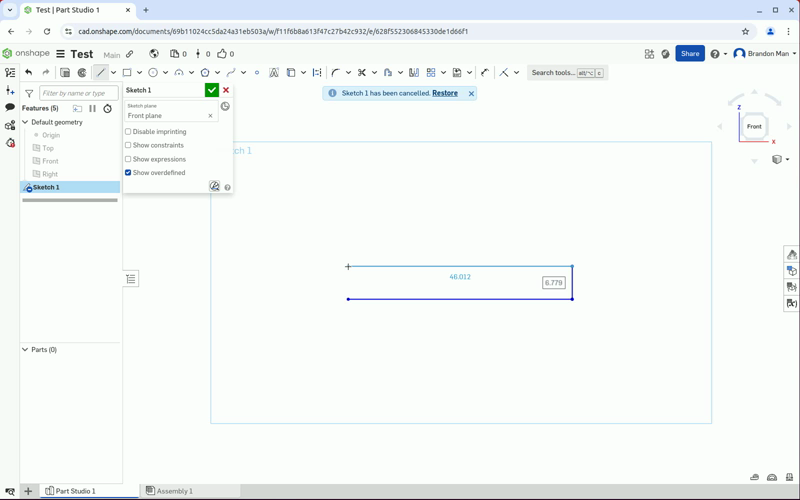
key_up(shift)
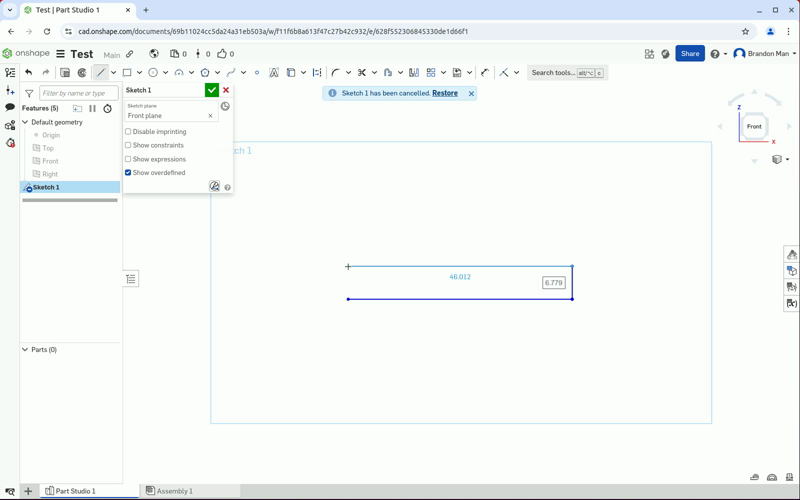
mouse_move(378, 266)
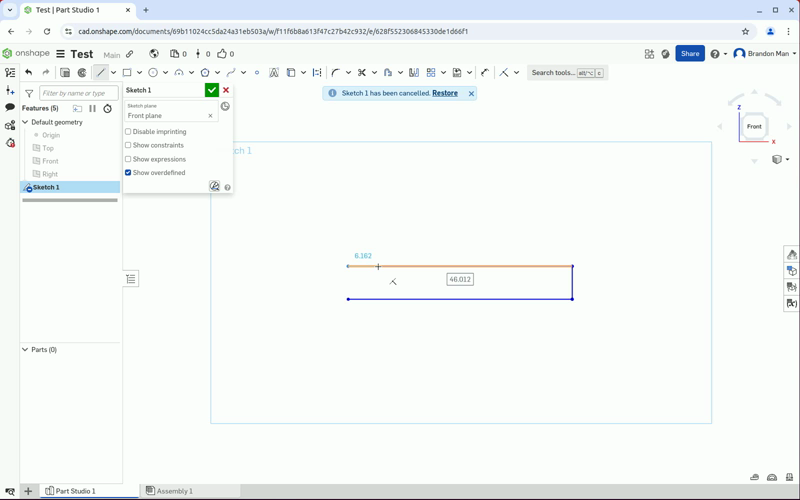
key_down(shift)
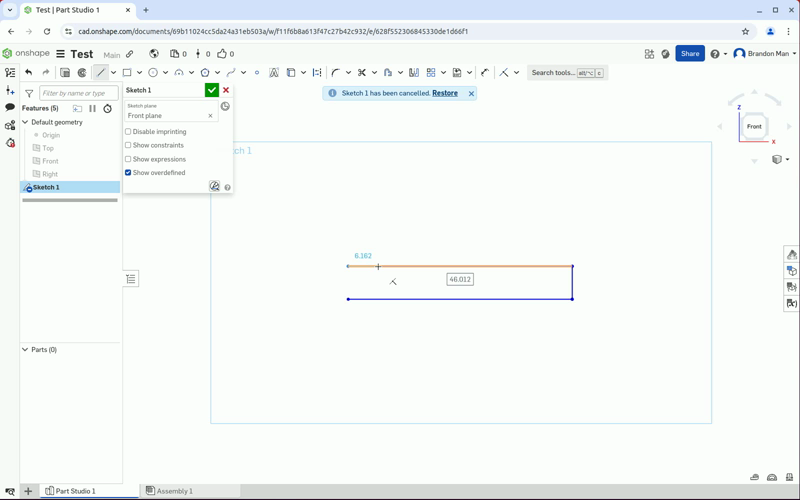
mouse_move(348, 299)
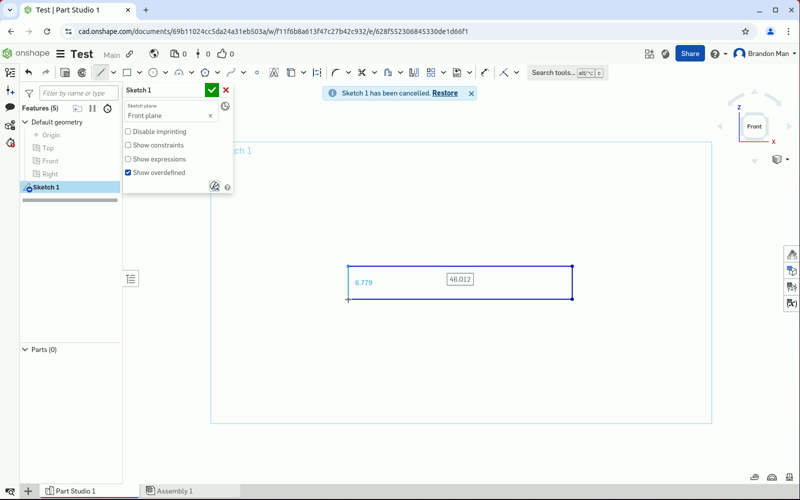
key_up(shift)
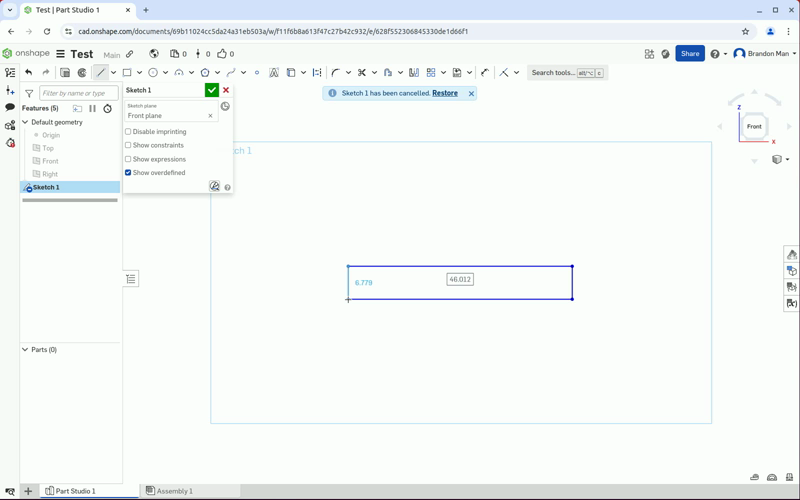
click(348, 299)
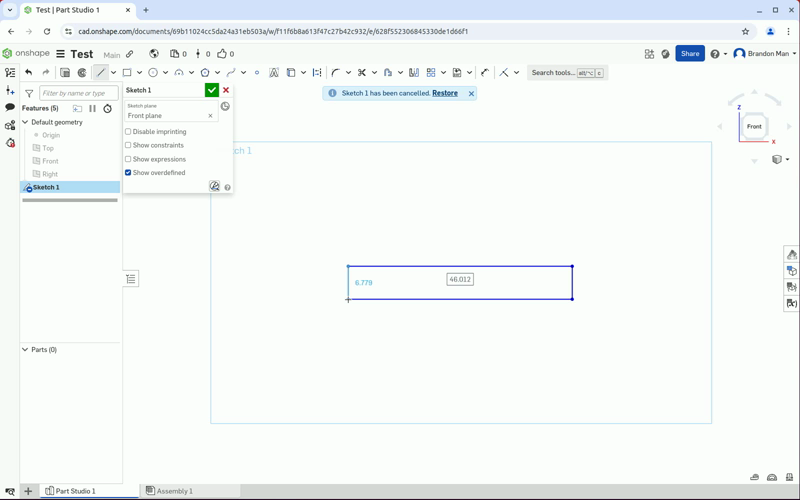
key(esc)
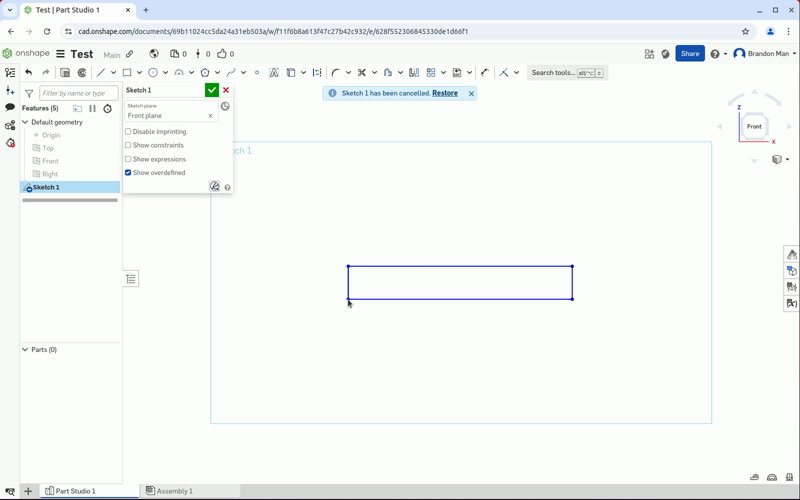
mouse_move(456, 290)
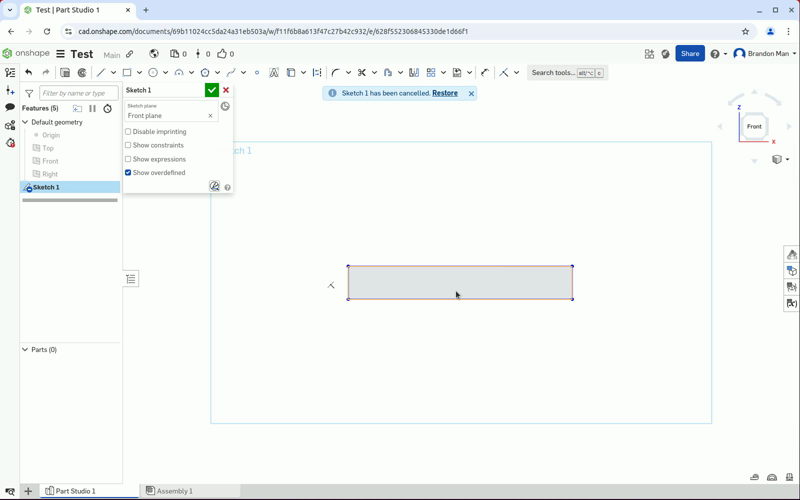
click(456, 290)
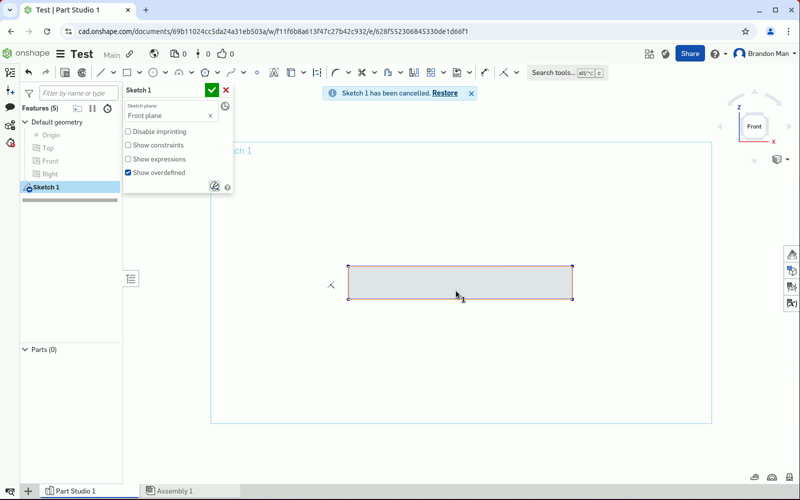
mouse_move(73, 352)
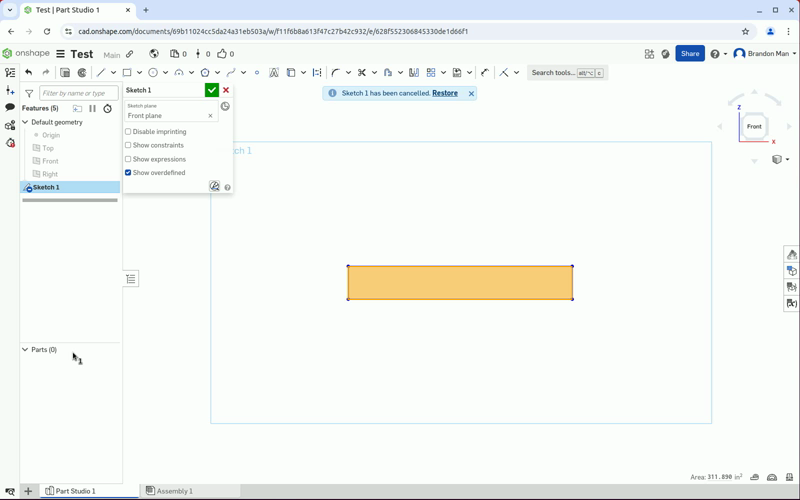
key(shift+y)
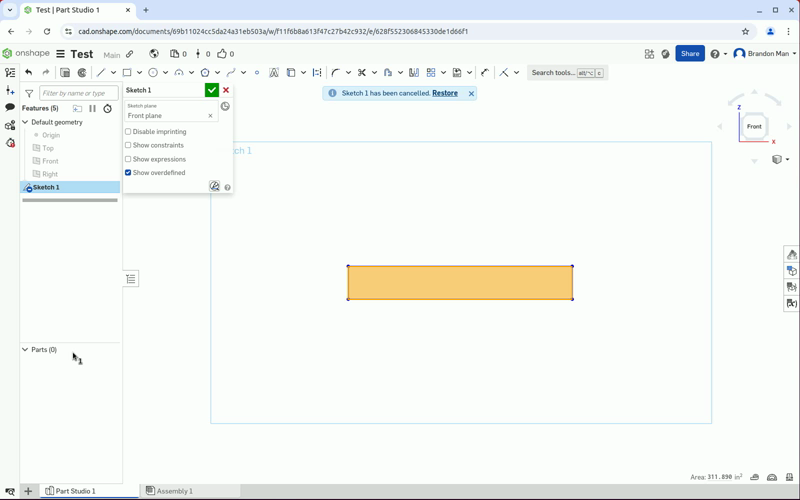
key(shift+e)
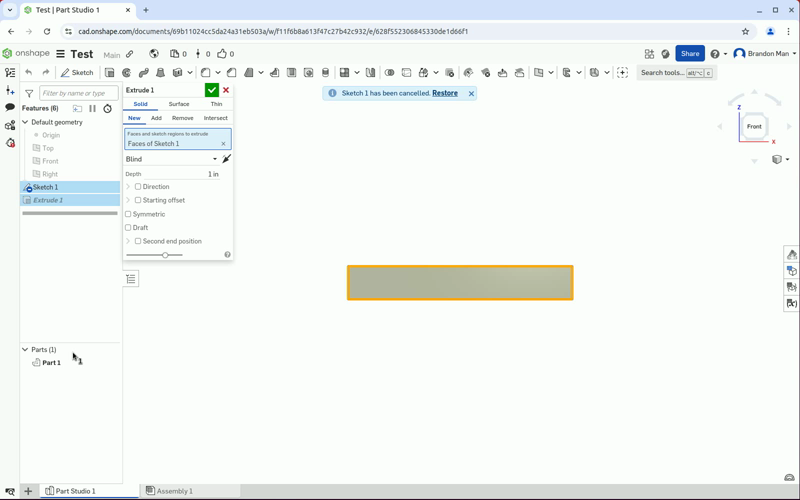
mouse_move(143, 106)
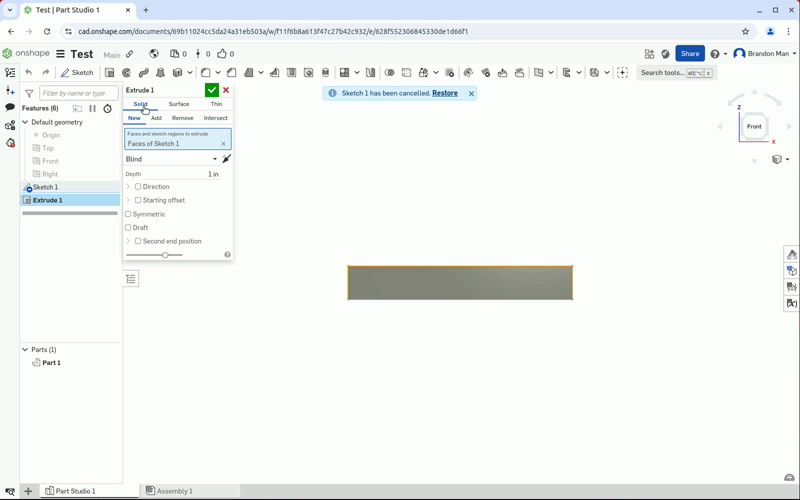
click(143, 106)
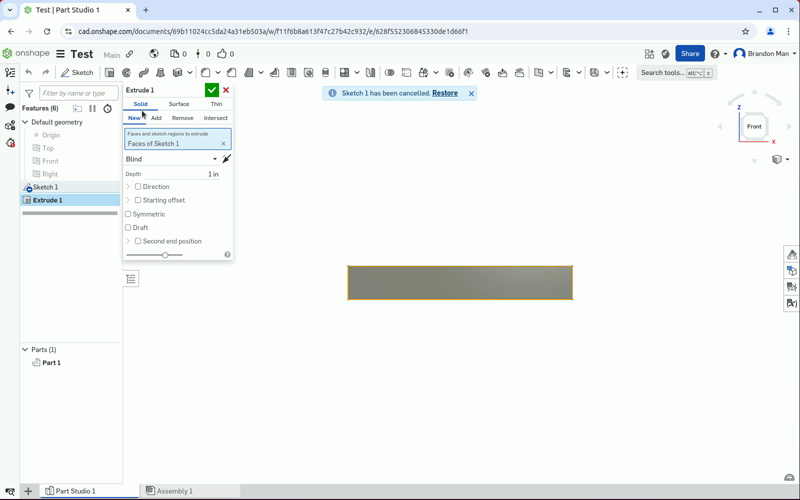
mouse_move(137, 120)
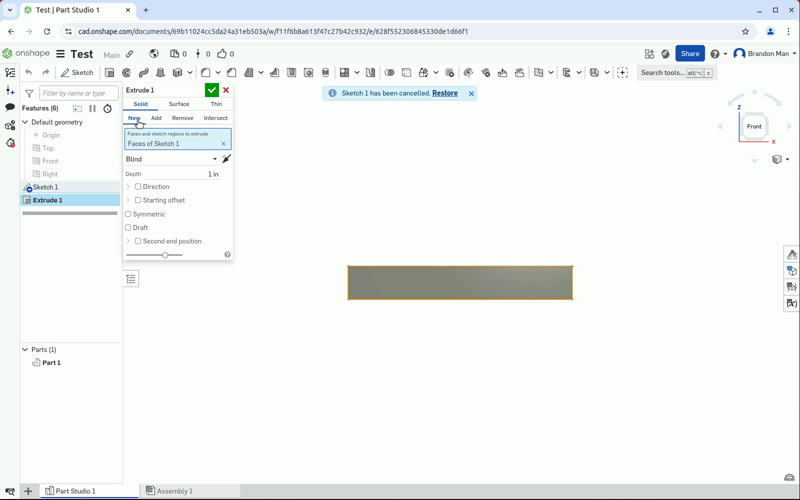
click(137, 120)
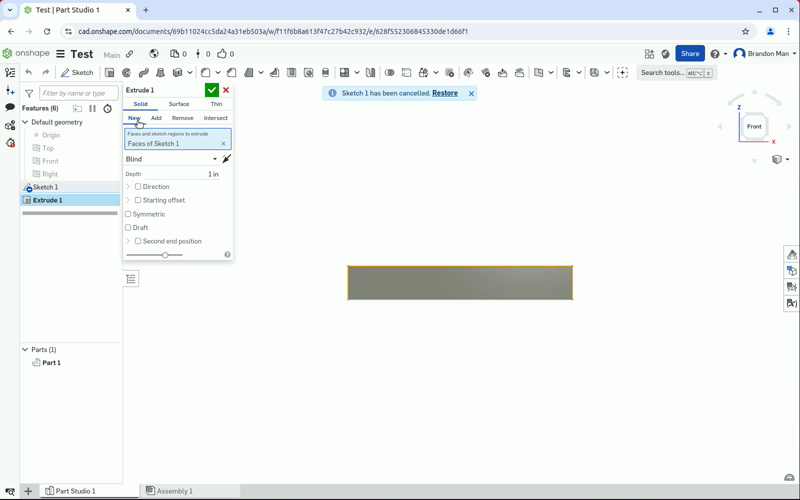
key(tab, 4)
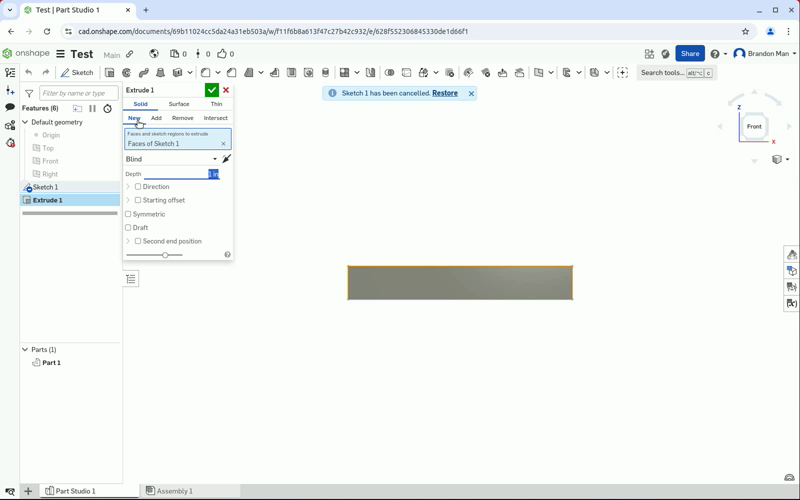
text(3.611)
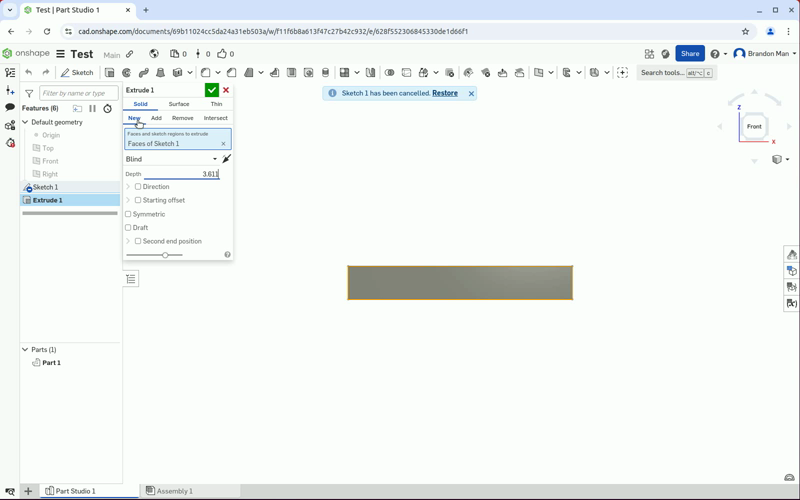
key(enter)
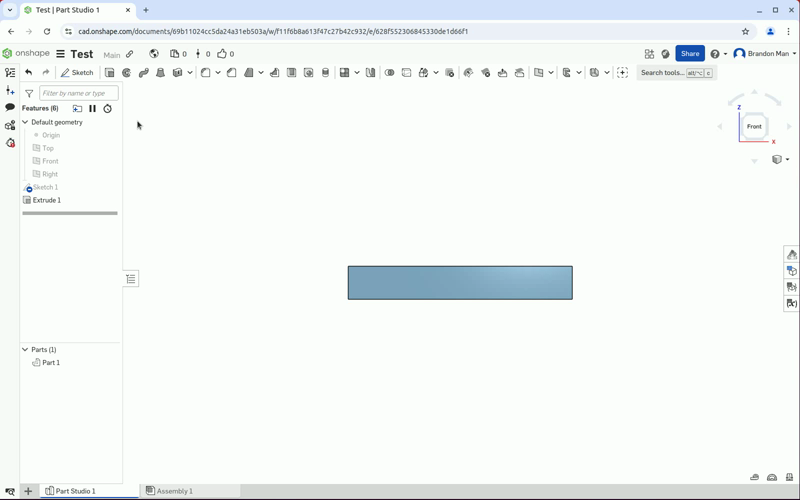
key(shift+h)
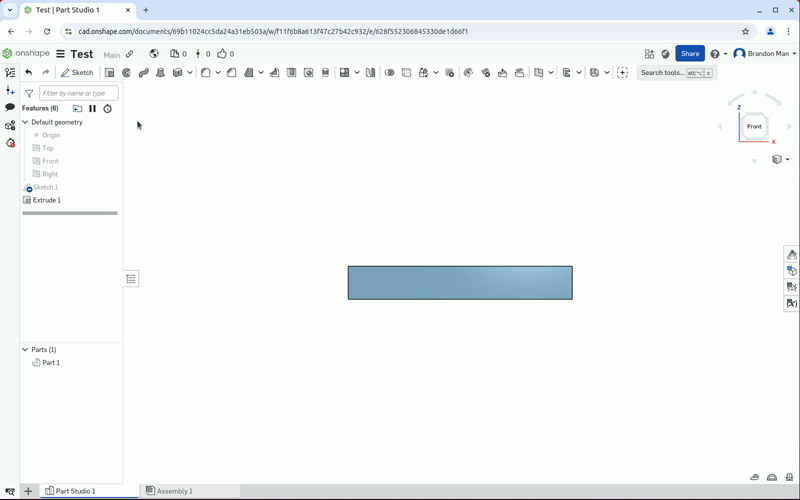
key(shift+h)
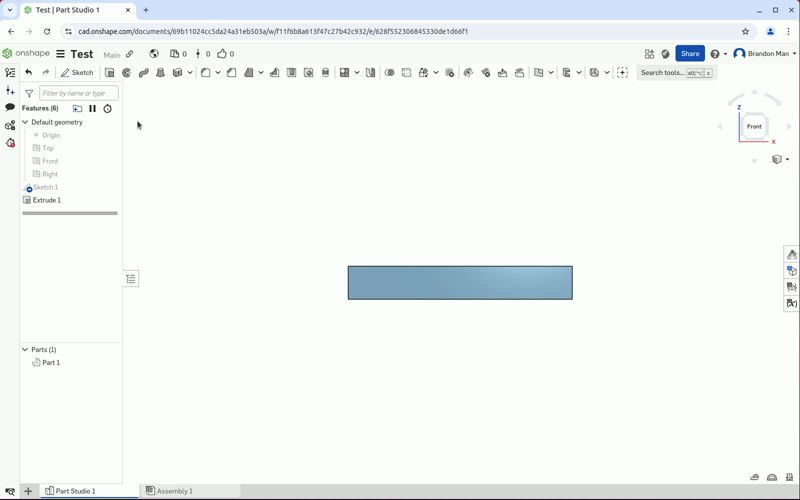
mouse_move(73, 189)
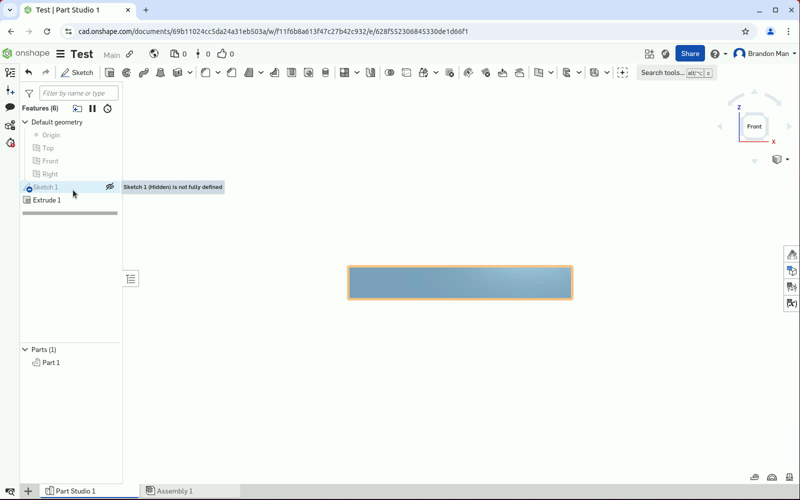
click(73, 189)
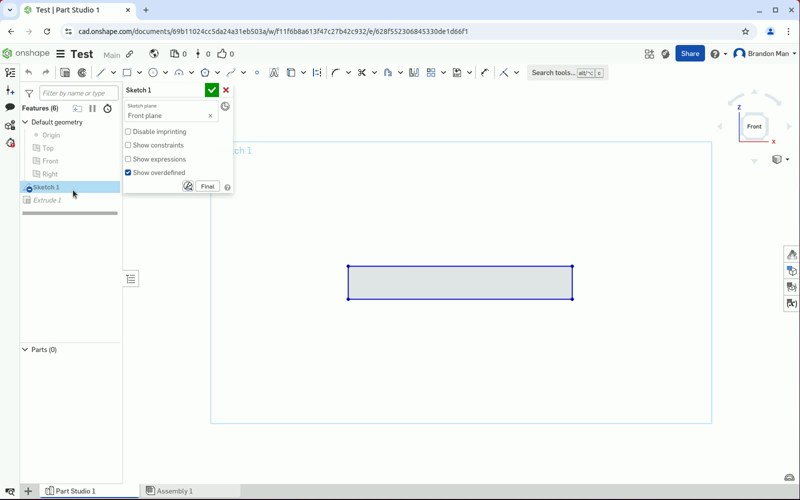
mouse_move(229, 92)
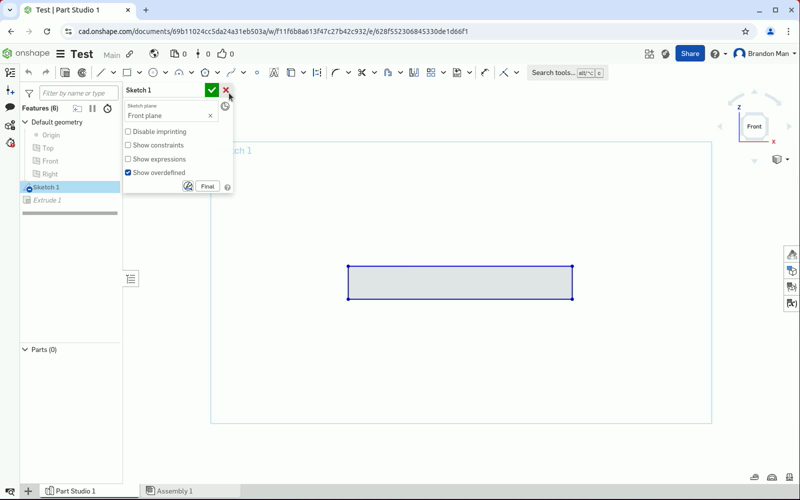
click(229, 92)
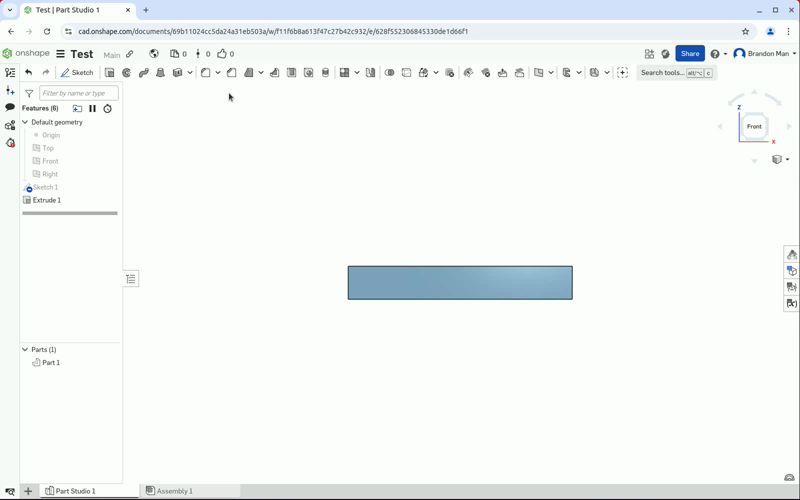
mouse_move(541, 75)
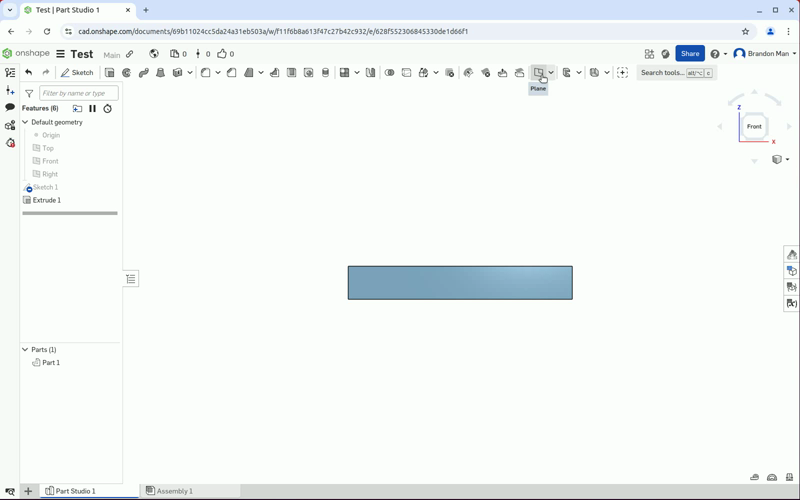
click(541, 75)
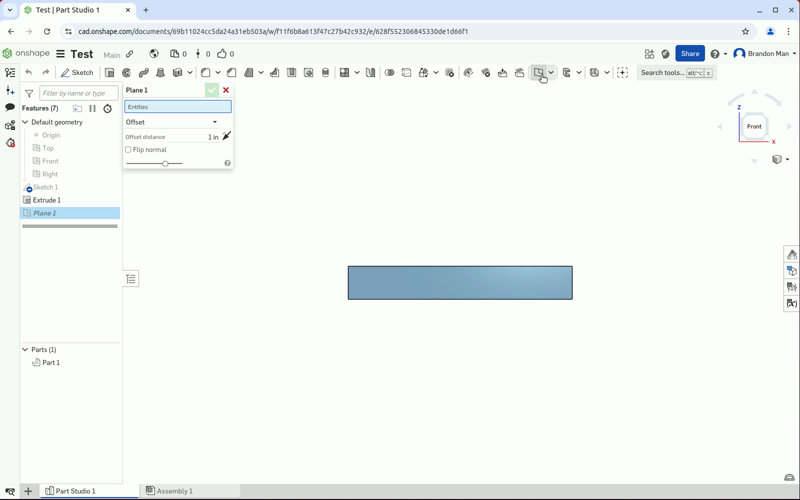
mouse_move(73, 163)
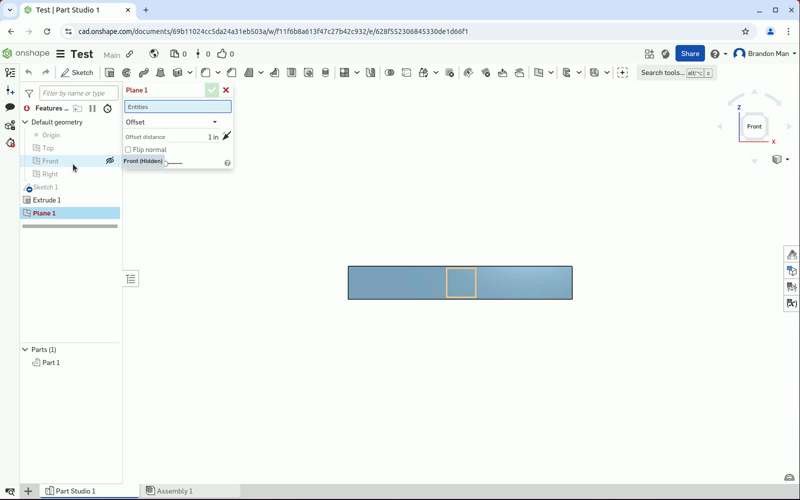
click(73, 163)
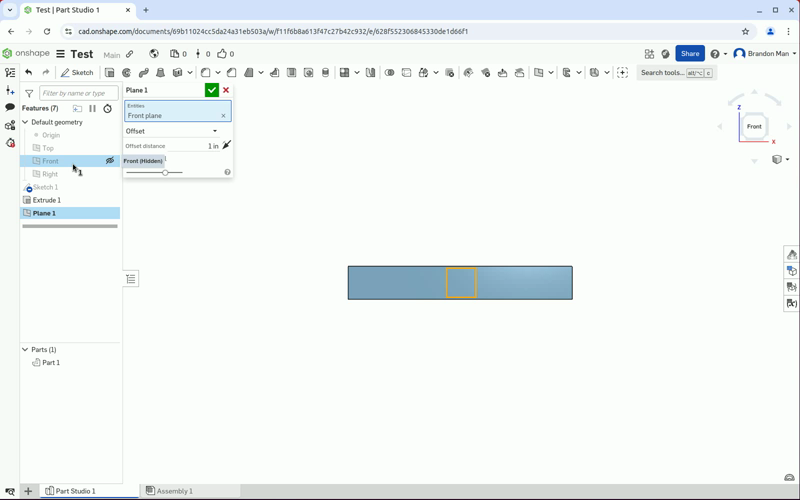
key(tab, 2)
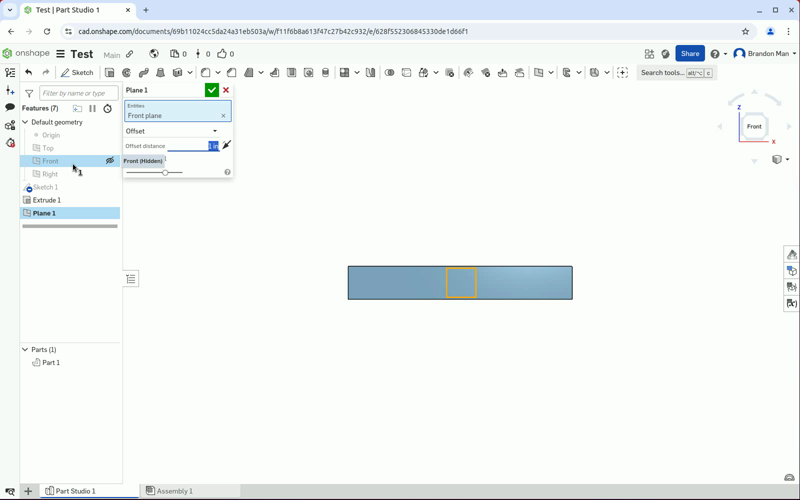
text(3.605)
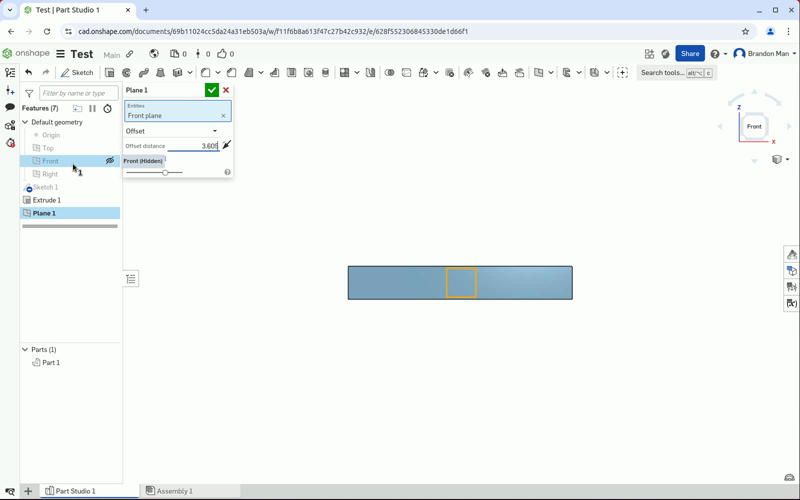
key(enter, 2)
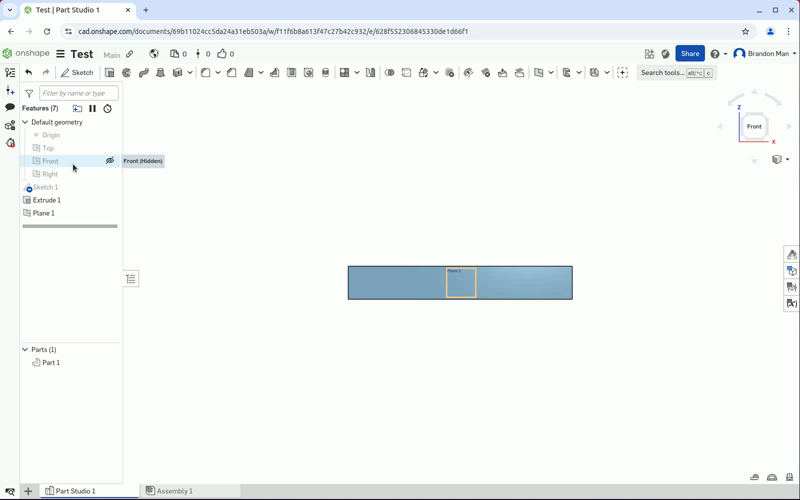
key(shift+s)
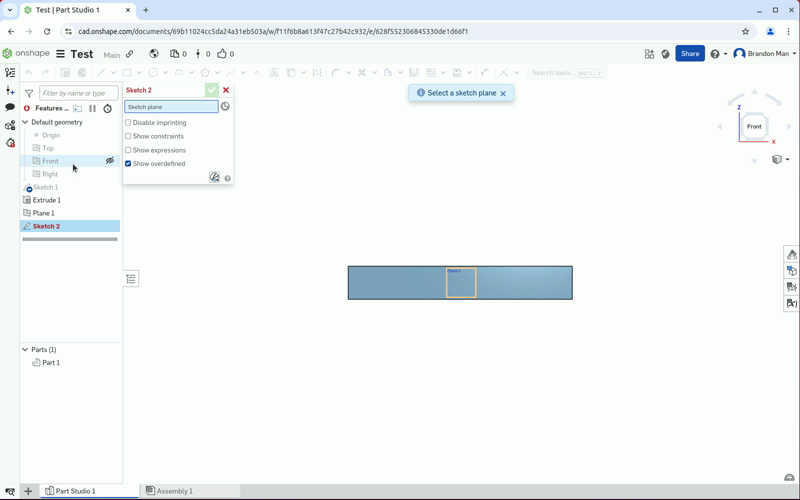
mouse_move(73, 215)
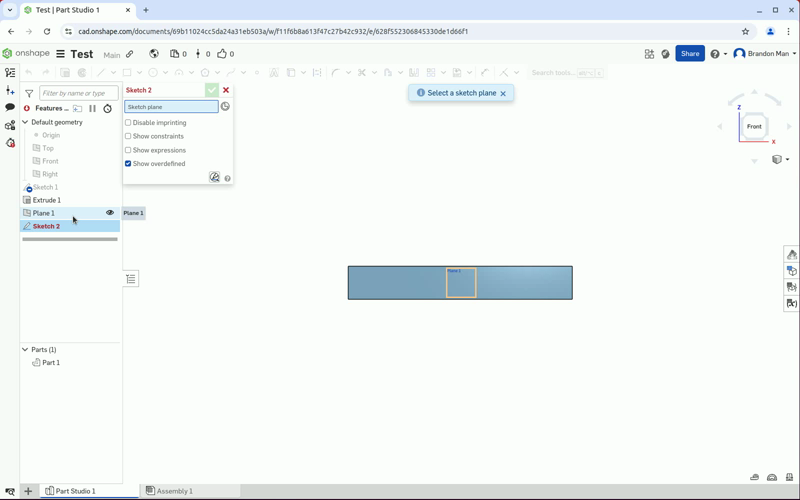
click(73, 215)
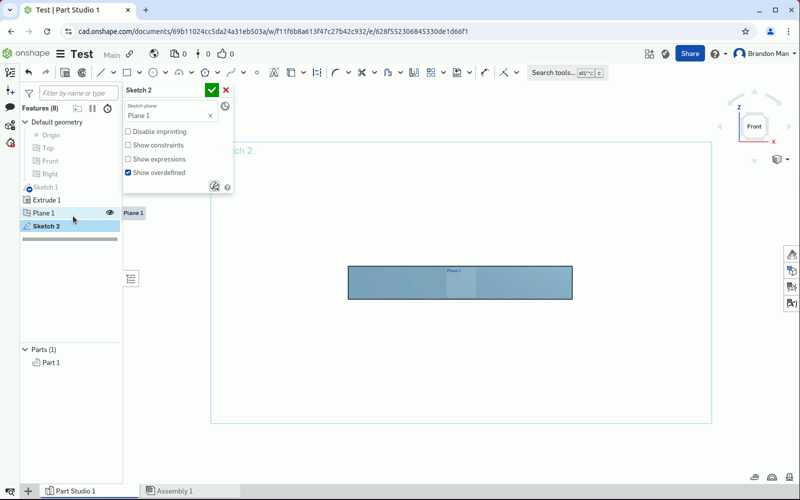
mouse_move(73, 352)
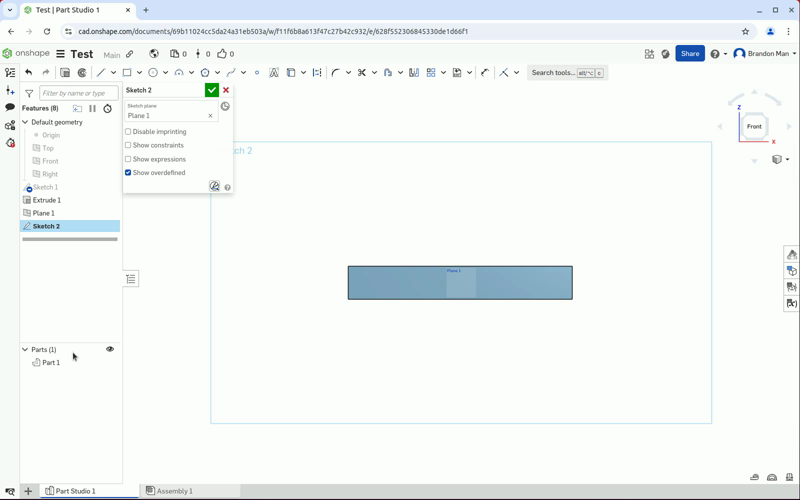
key(y)
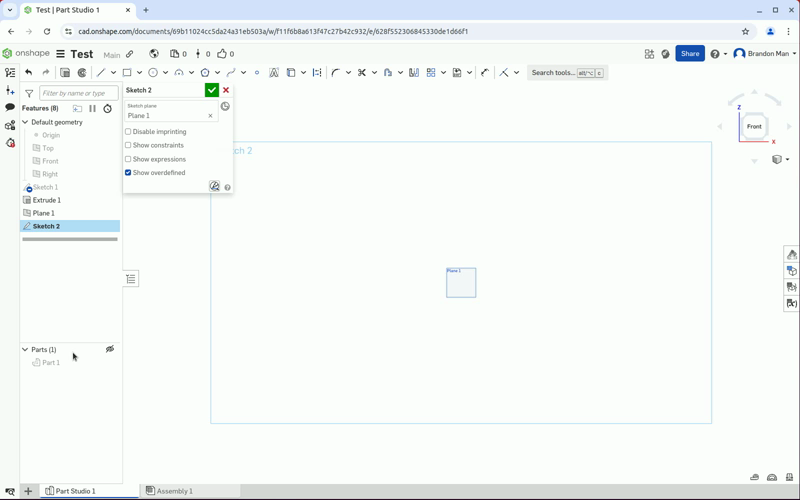
key(l)
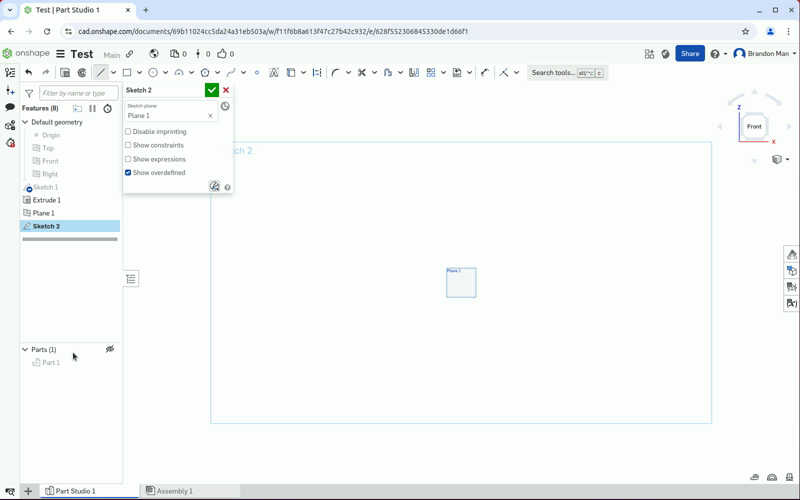
key_down(shift)
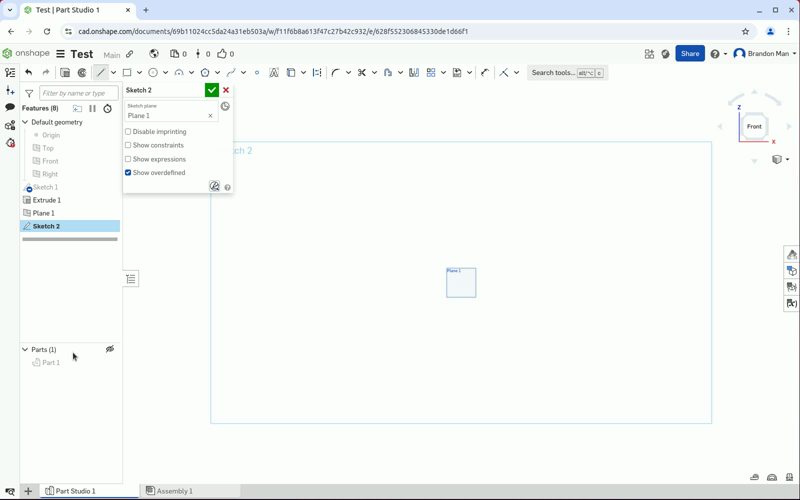
mouse_move(451, 299)
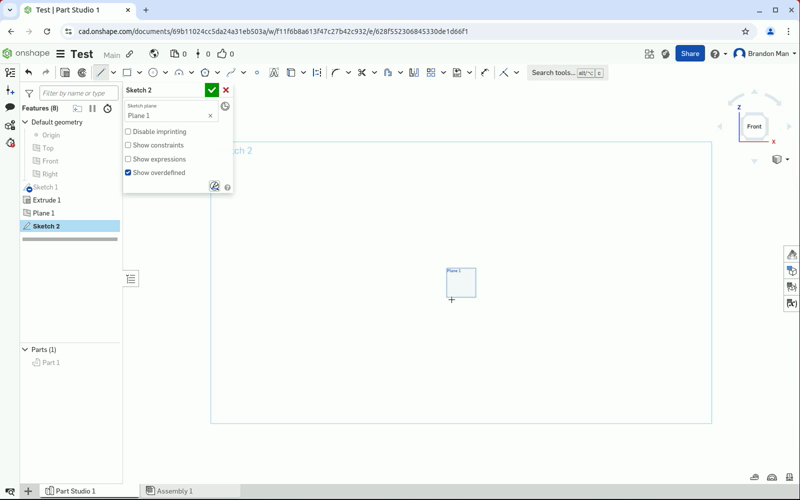
click(451, 299)
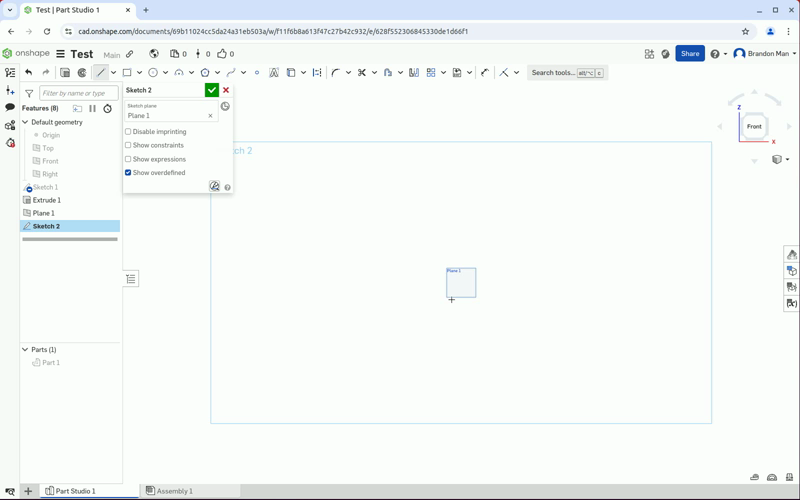
key_up(shift)
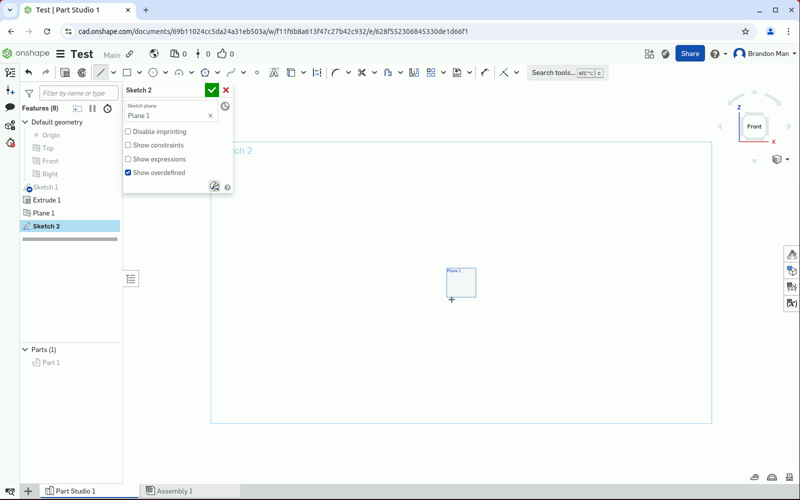
key_down(shift)
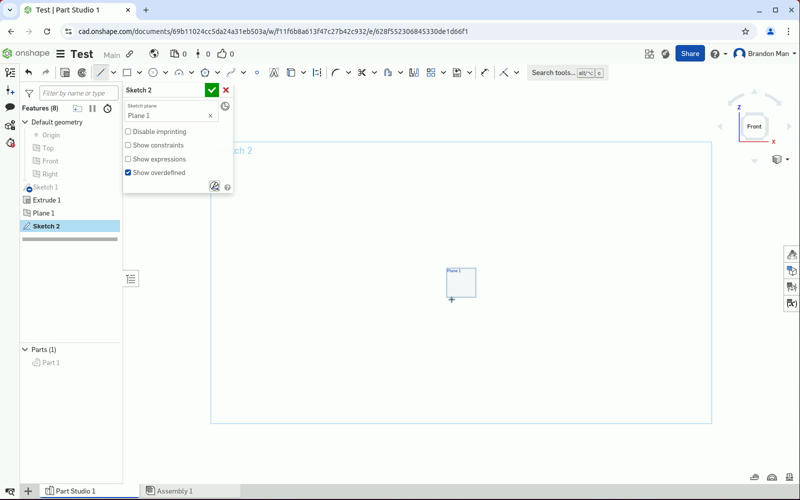
mouse_move(481, 299)
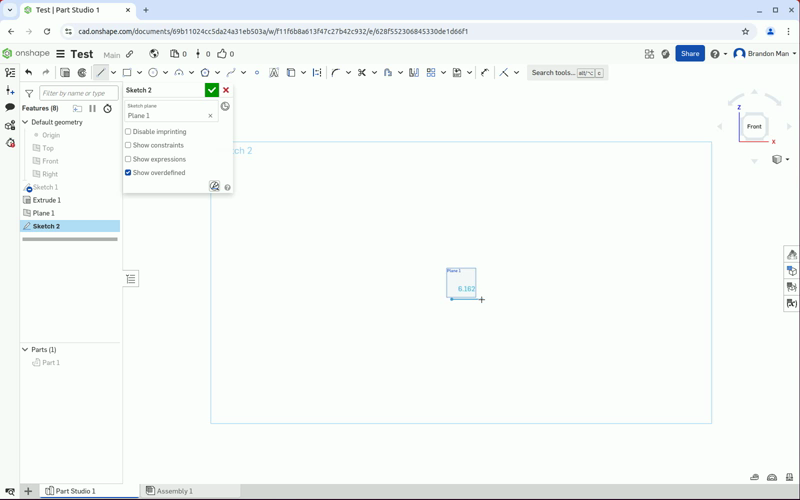
mouse_move(471, 299)
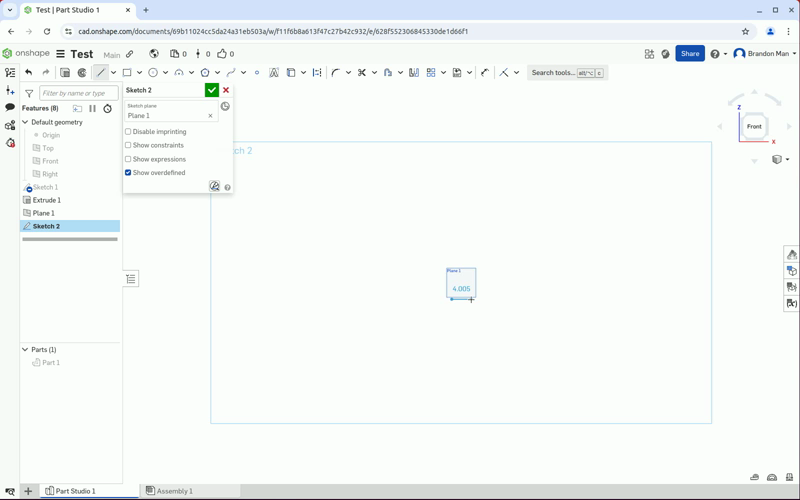
click(471, 299)
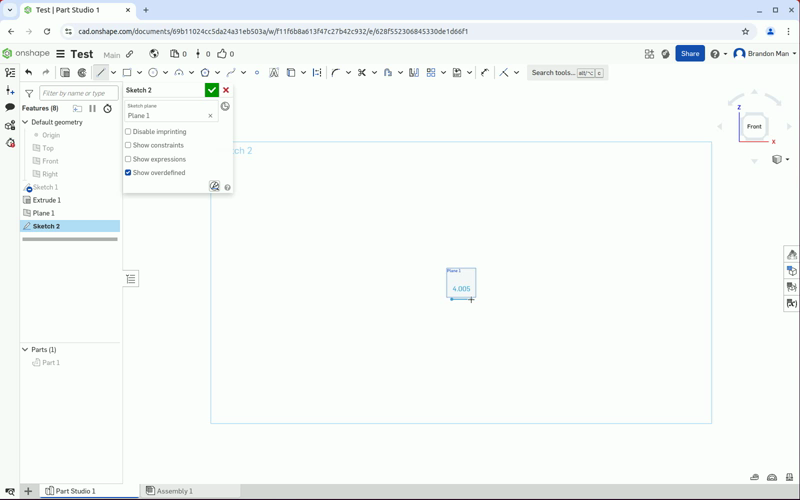
key_up(shift)
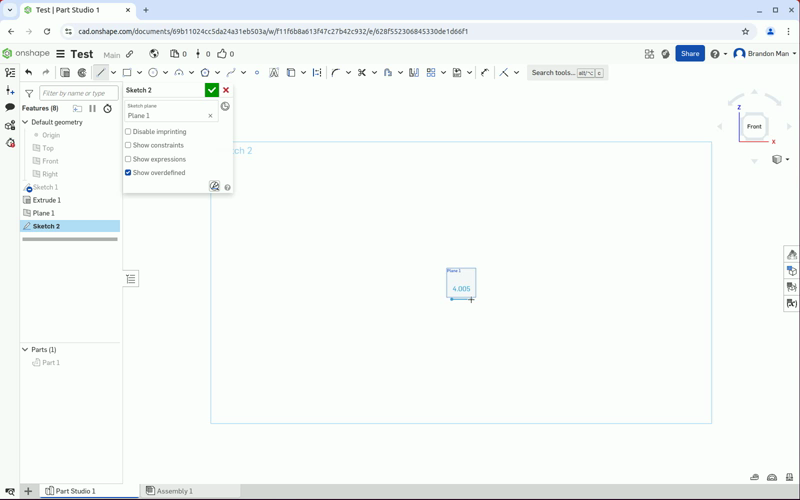
key_down(shift)
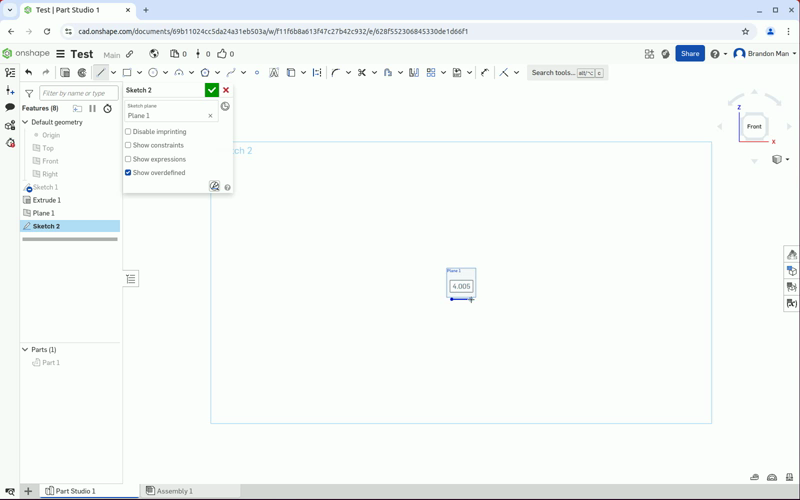
mouse_move(501, 299)
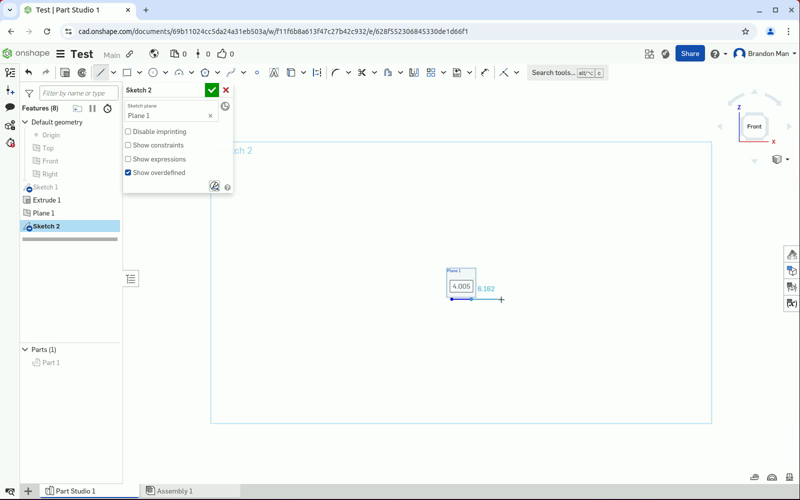
mouse_move(471, 286)
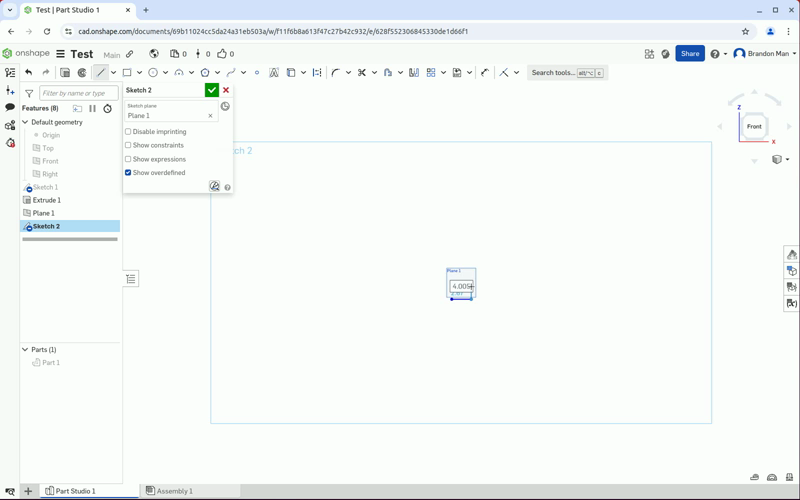
click(471, 286)
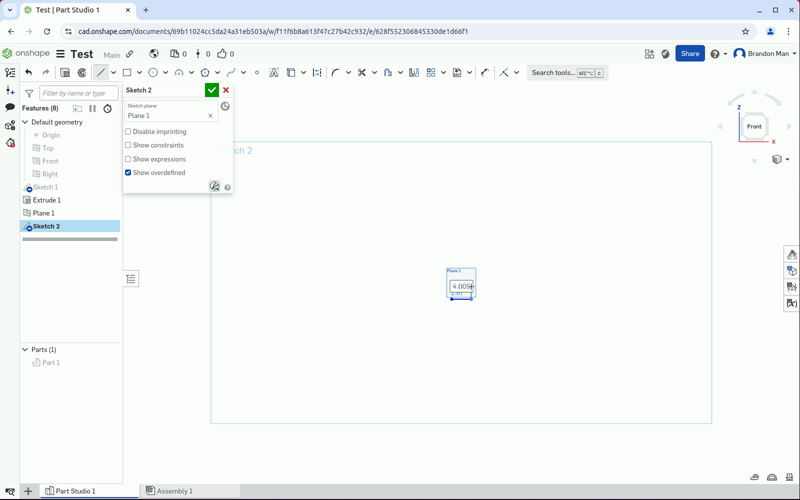
key_up(shift)
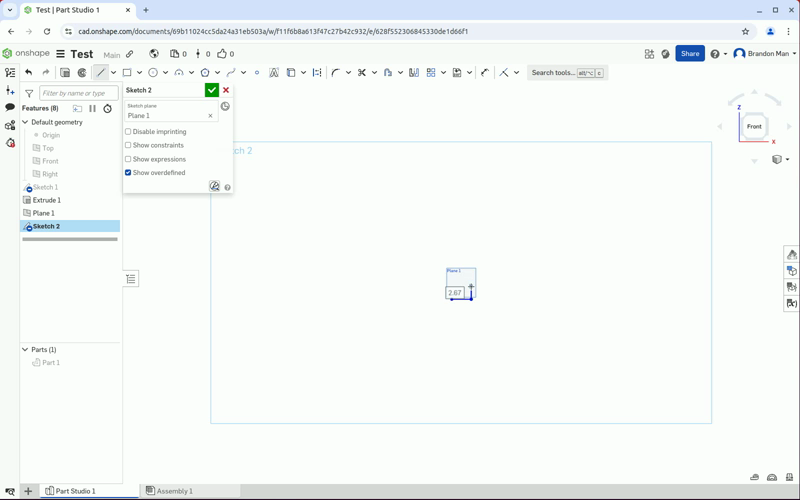
key_down(shift)
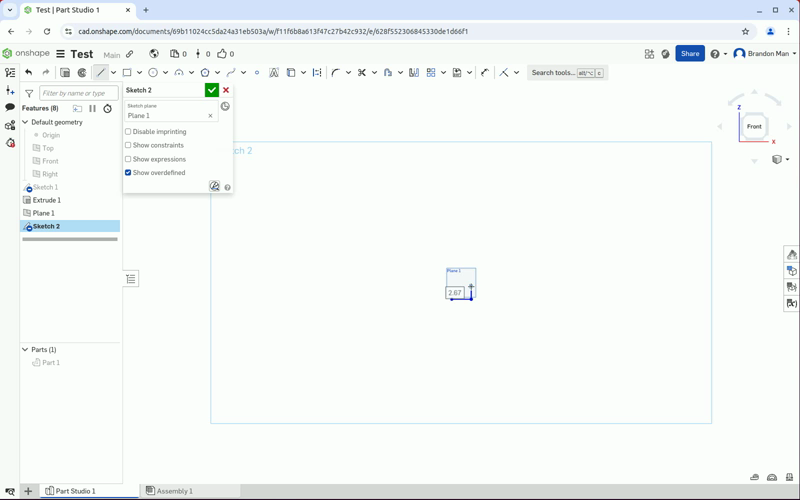
mouse_move(501, 286)
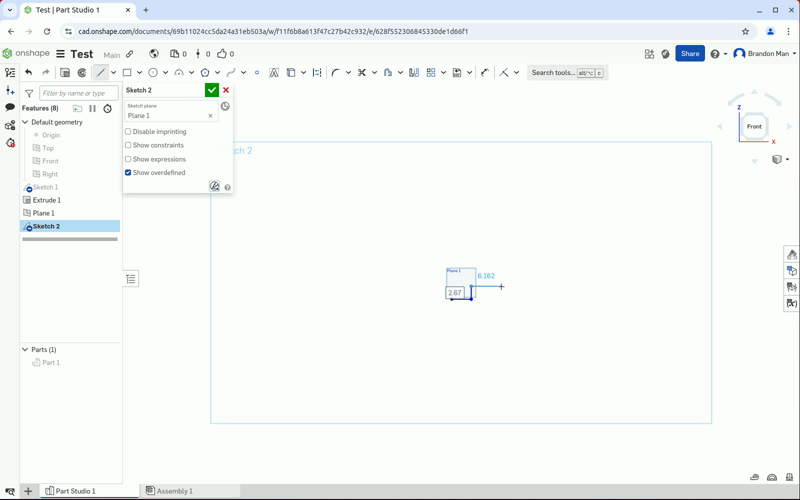
mouse_move(451, 286)
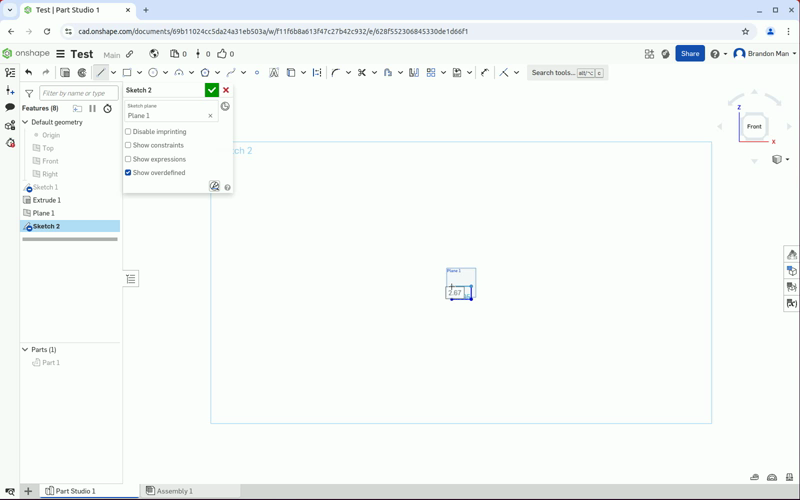
click(451, 286)
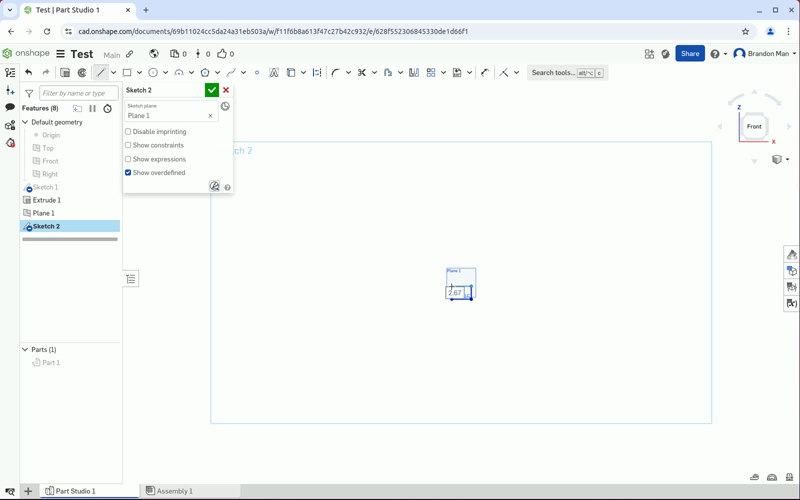
key_up(shift)
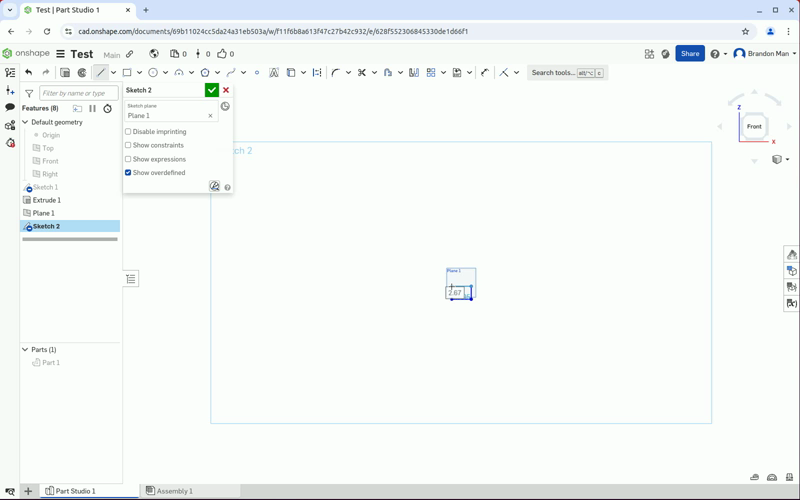
mouse_move(481, 286)
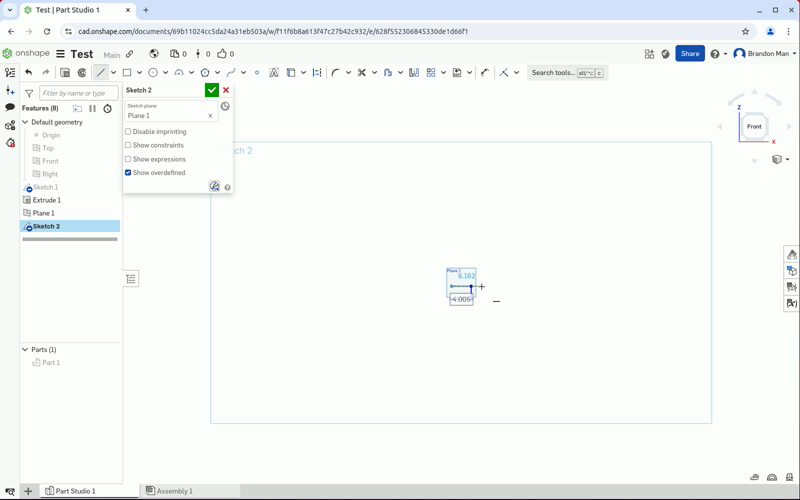
key_down(shift)
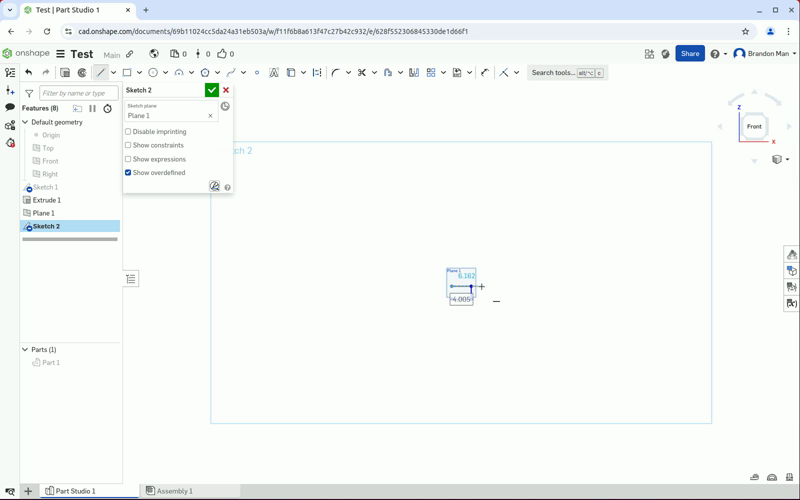
mouse_move(451, 299)
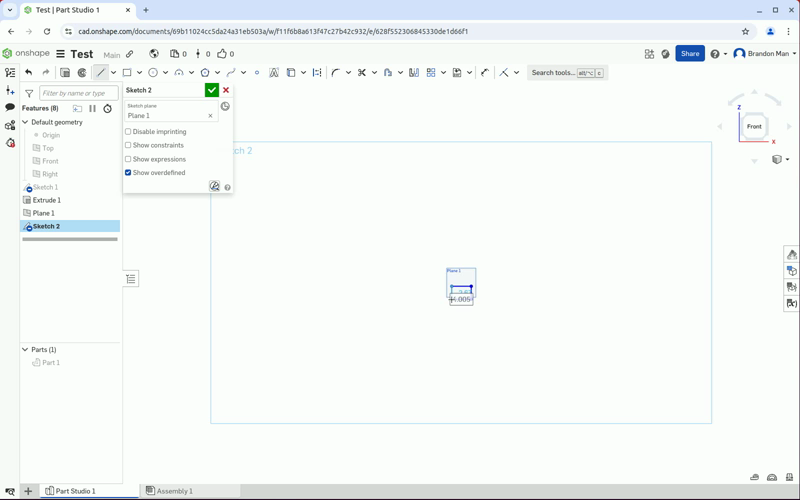
key_up(shift)
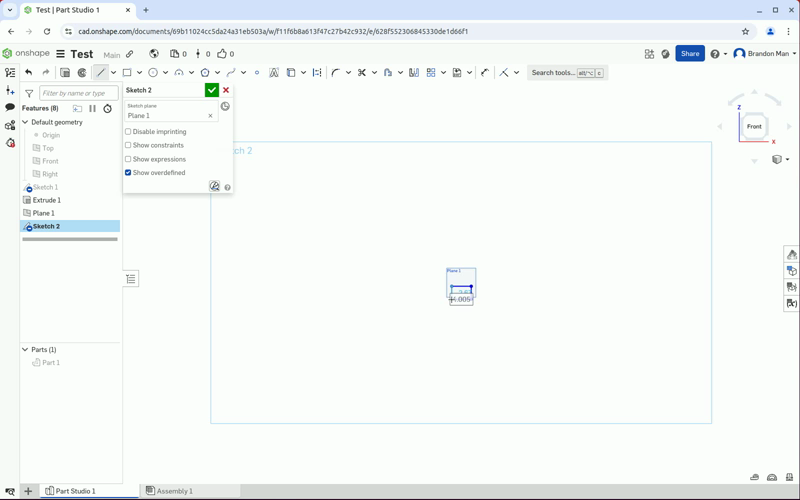
click(451, 299)
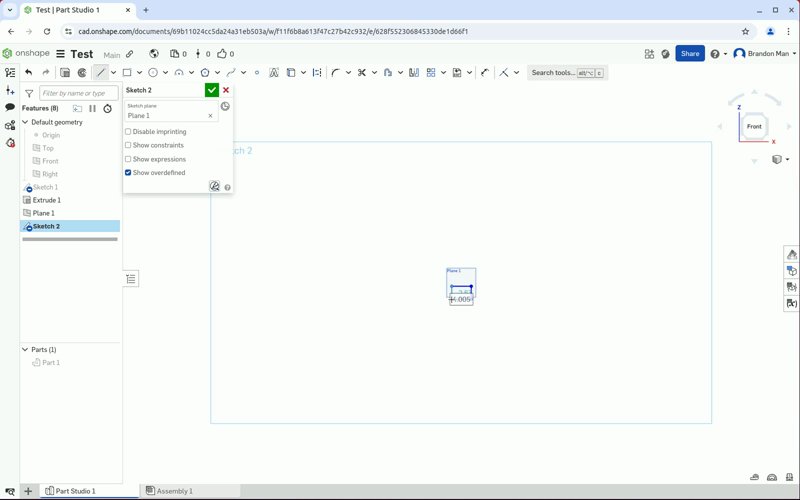
key(esc)
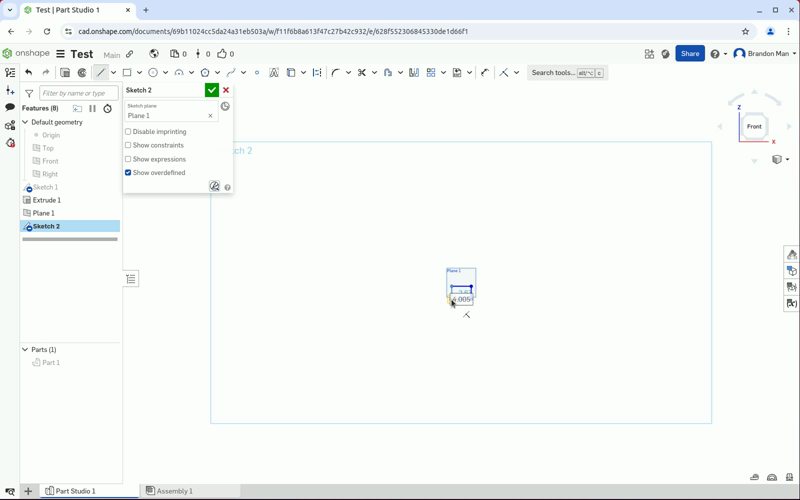
mouse_move(456, 295)
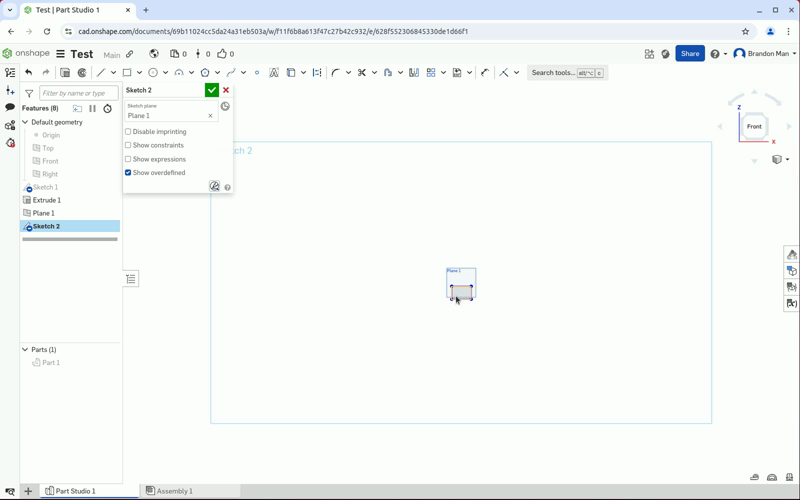
scroll(6)
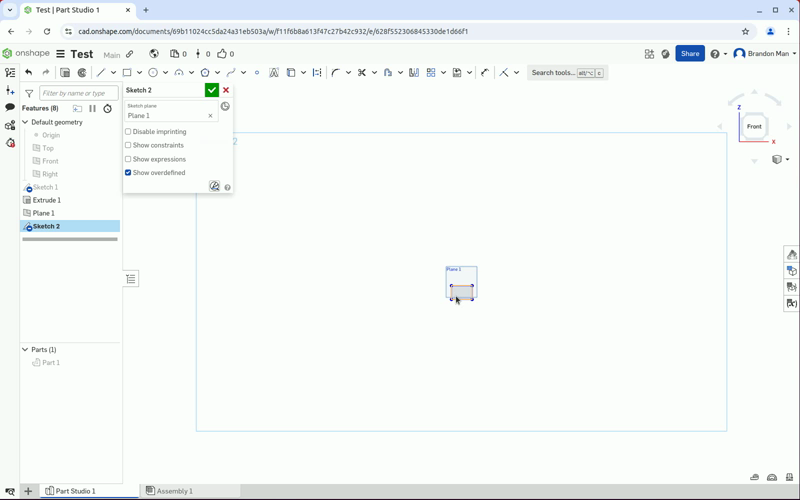
scroll(6)
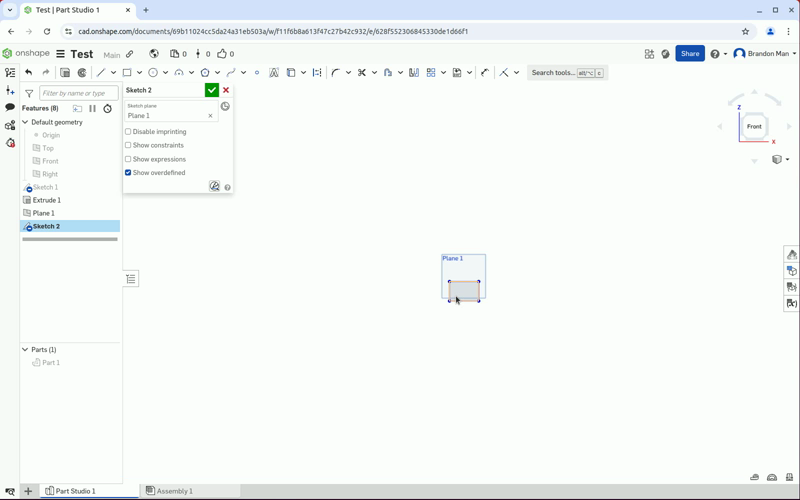
scroll(6)
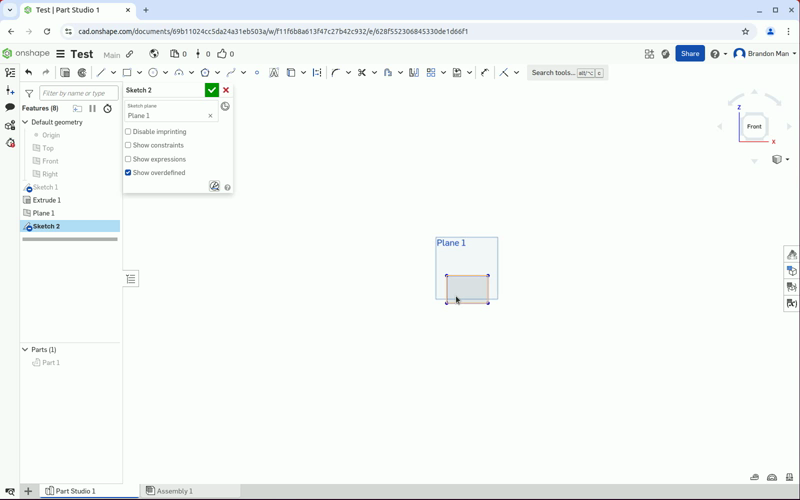
scroll(6)
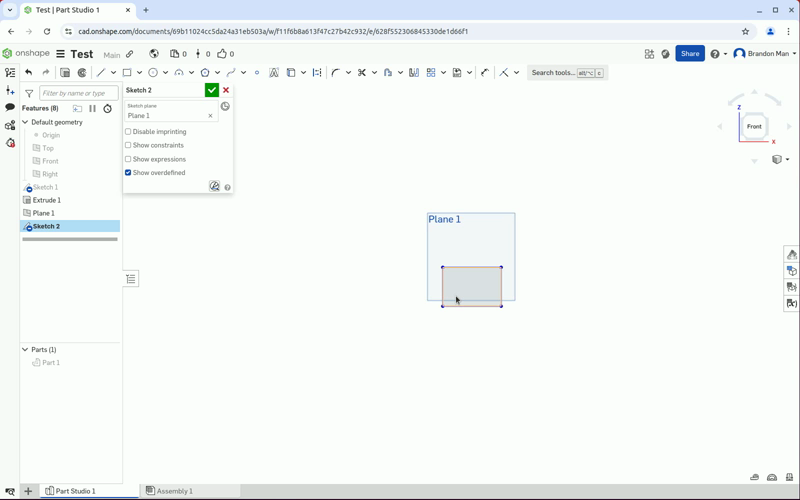
scroll(6)
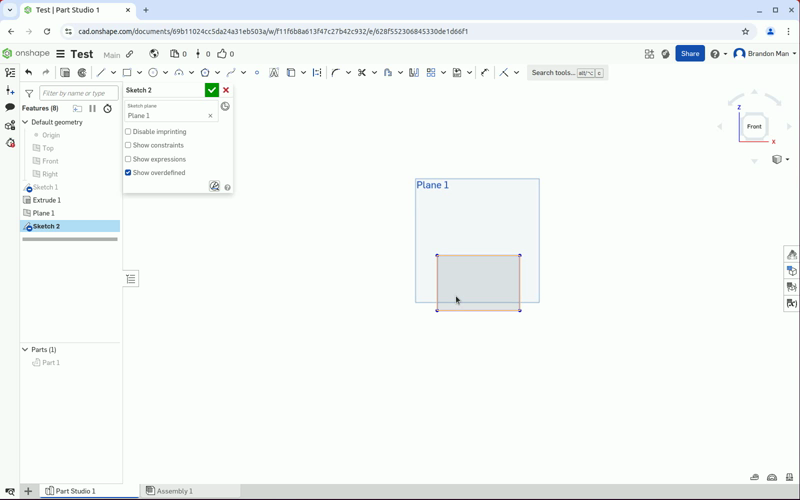
scroll(6)
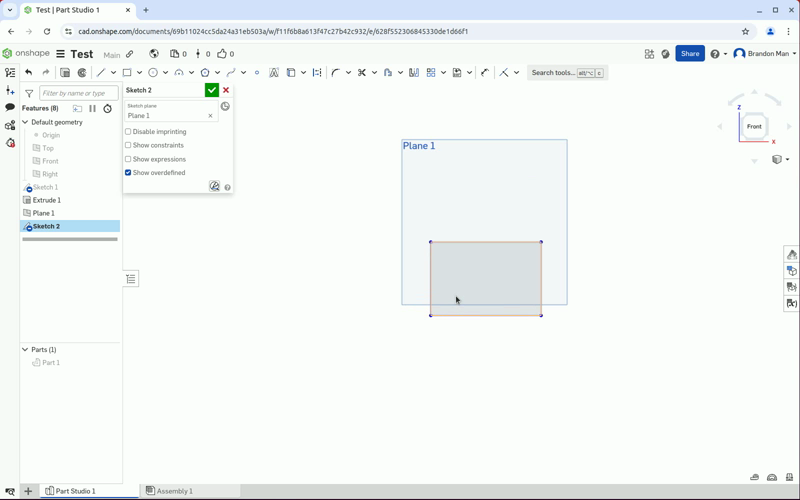
scroll(6)
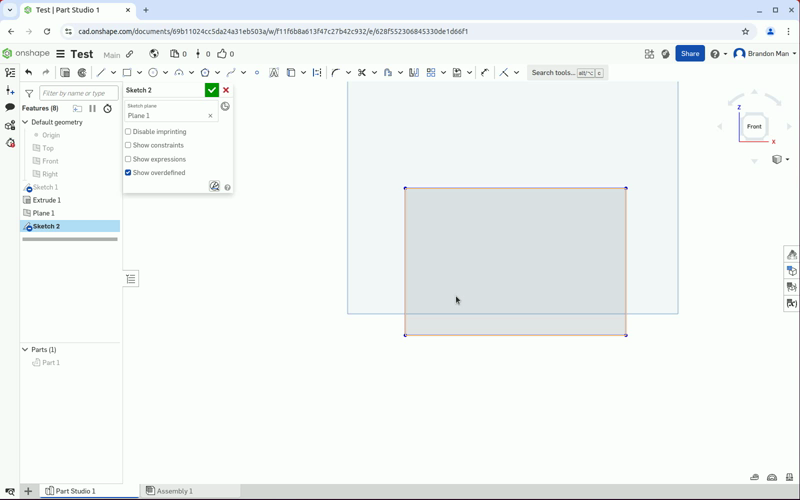
click(456, 295)
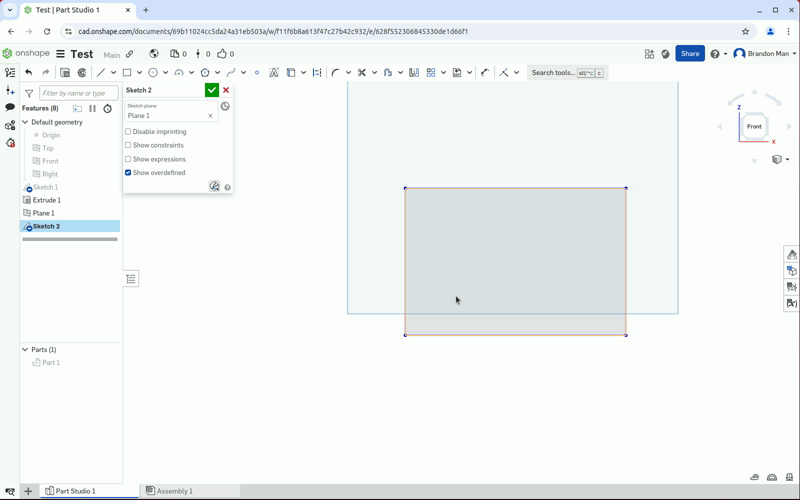
scroll(-6)
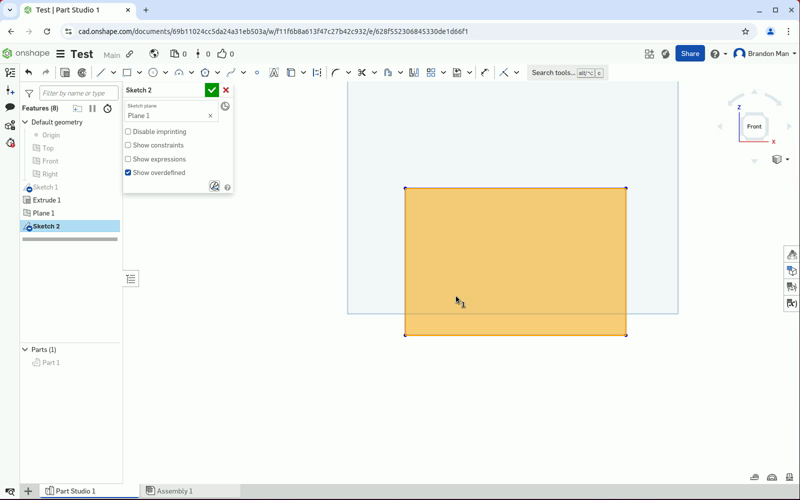
scroll(-6)
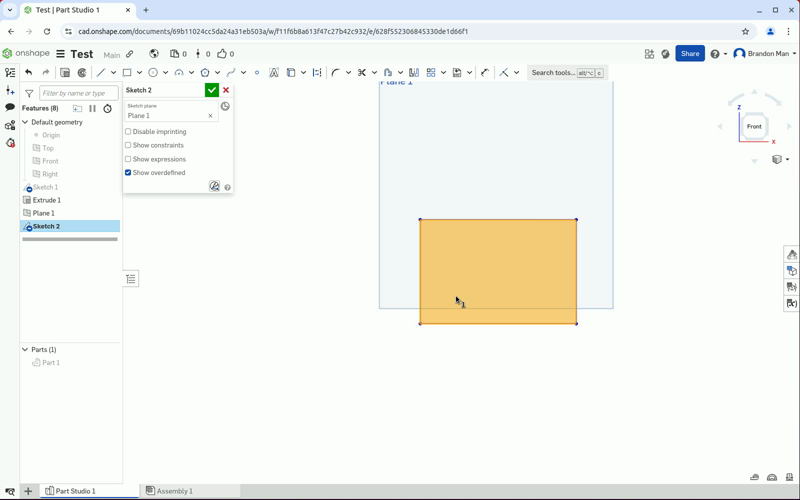
scroll(-6)
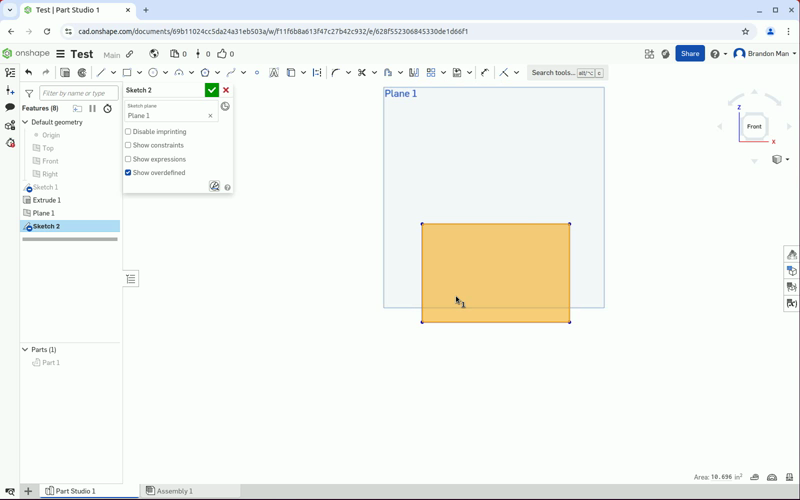
scroll(-6)
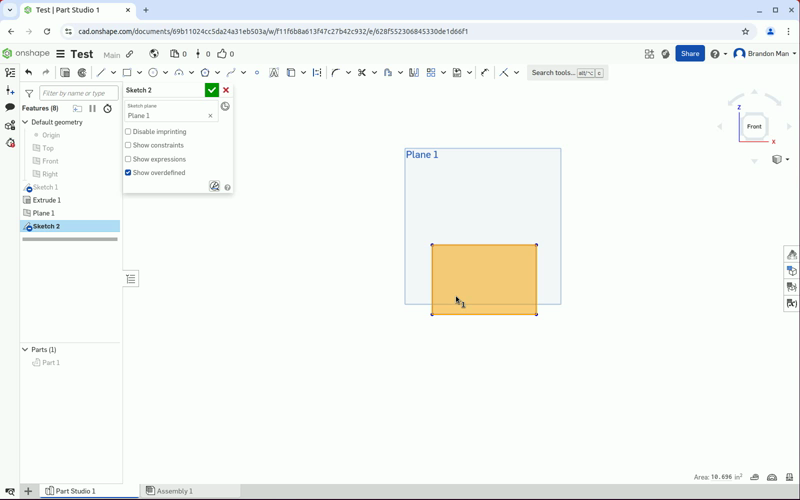
scroll(-6)
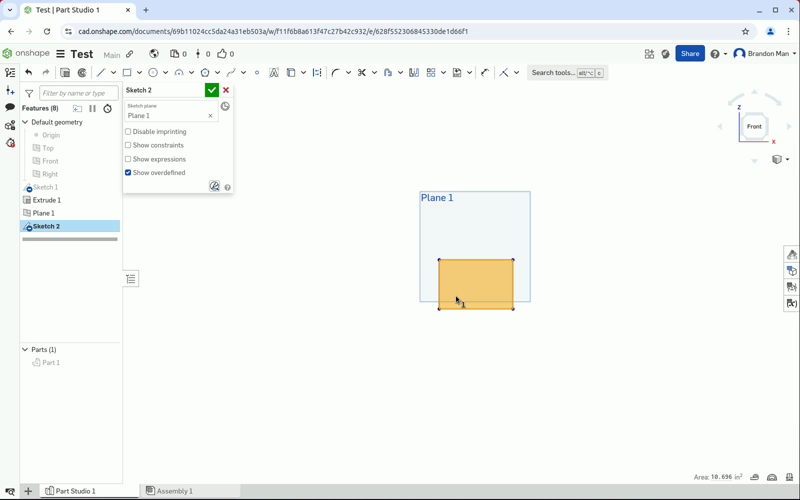
scroll(-6)
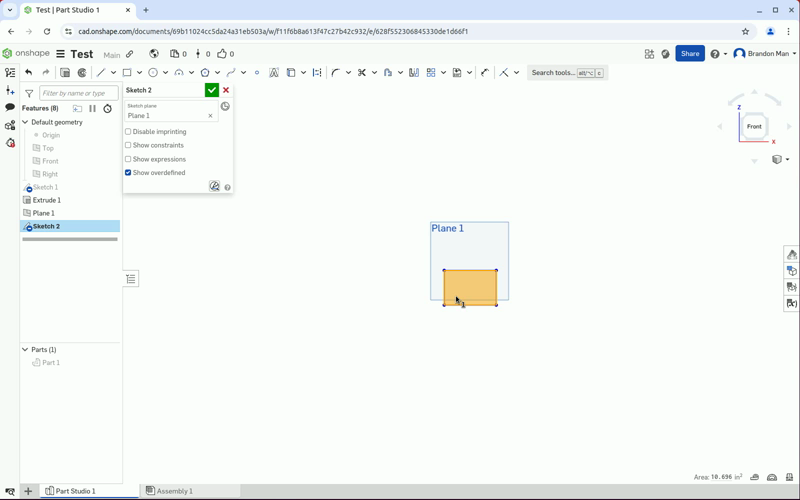
scroll(-6)
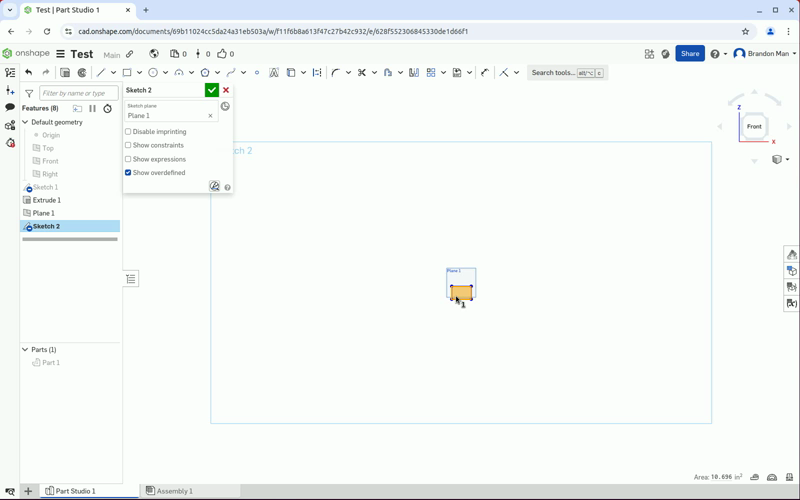
mouse_move(73, 352)
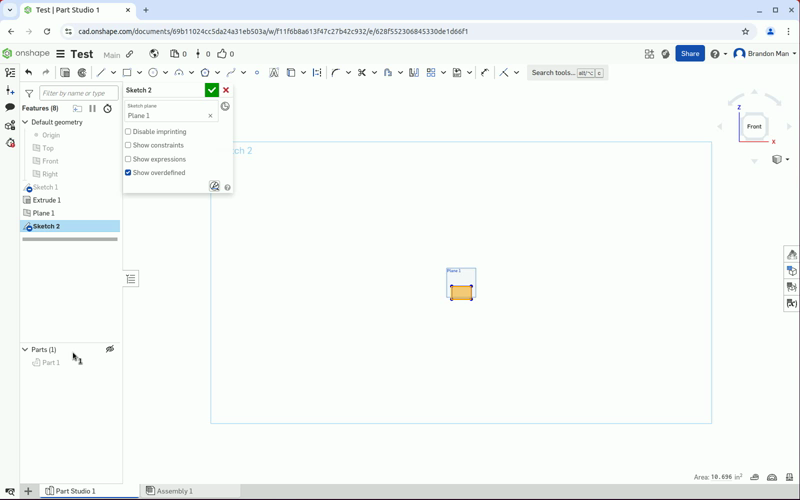
key(shift+y)
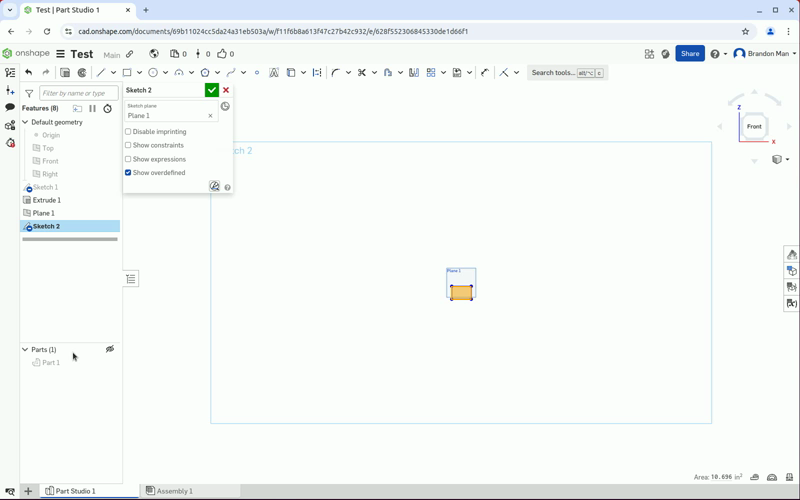
key(shift+e)
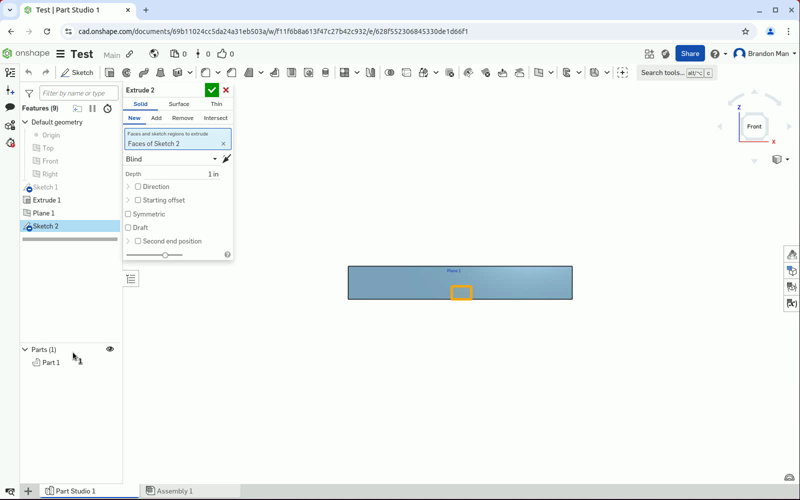
mouse_move(143, 106)
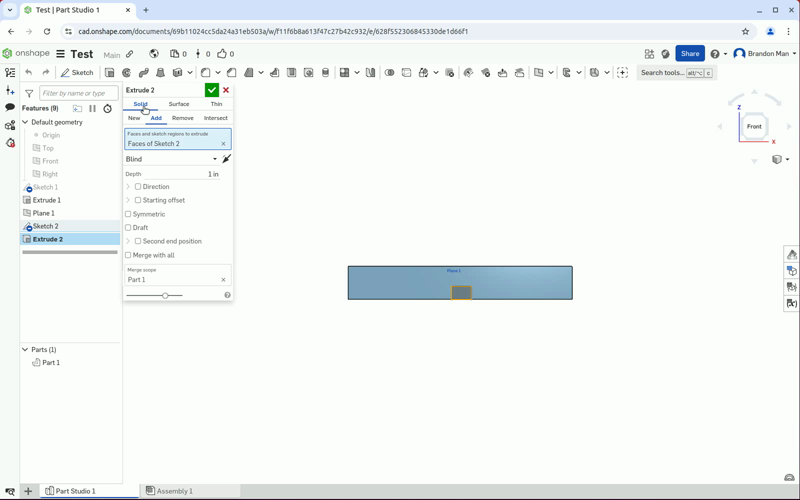
click(143, 106)
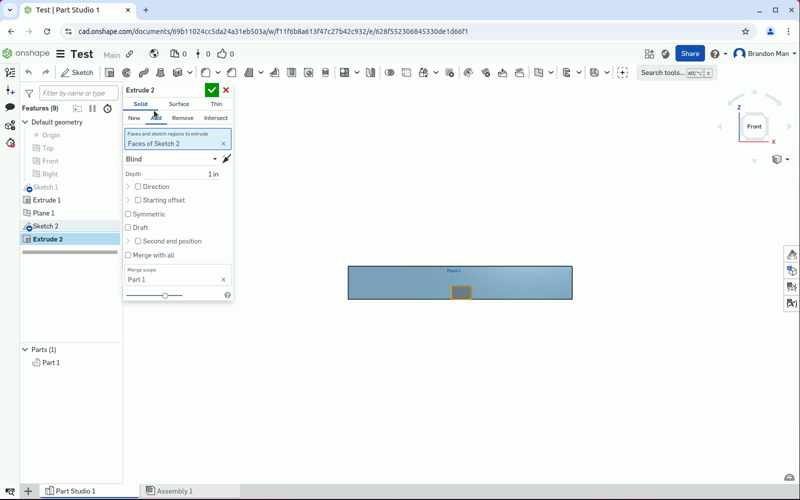
mouse_move(186, 120)
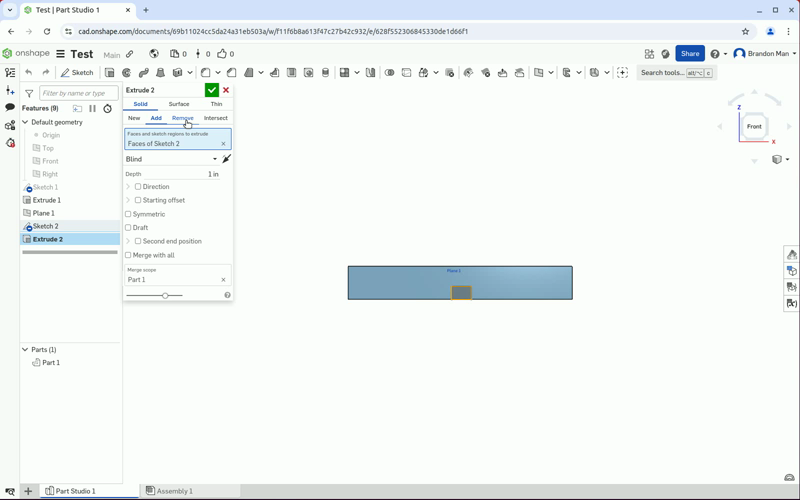
click(186, 120)
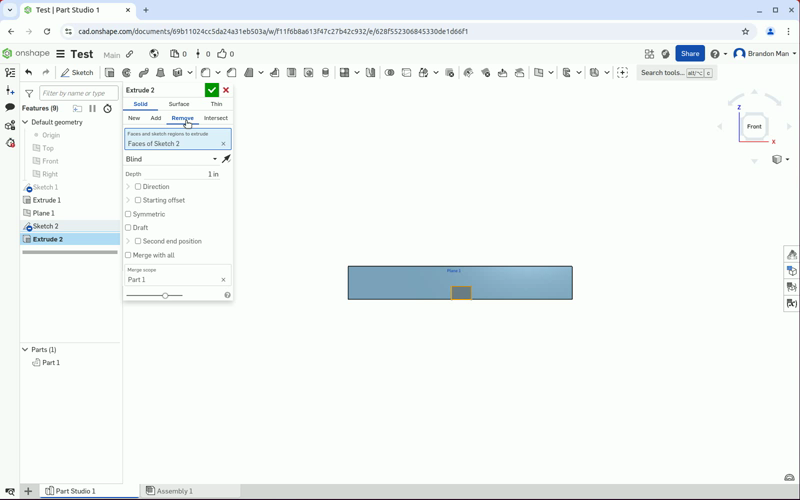
key(tab, 4)
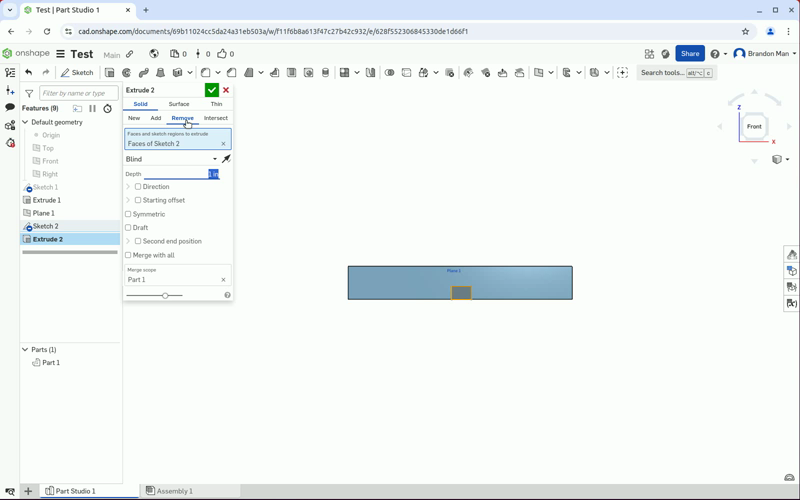
text(19.979)
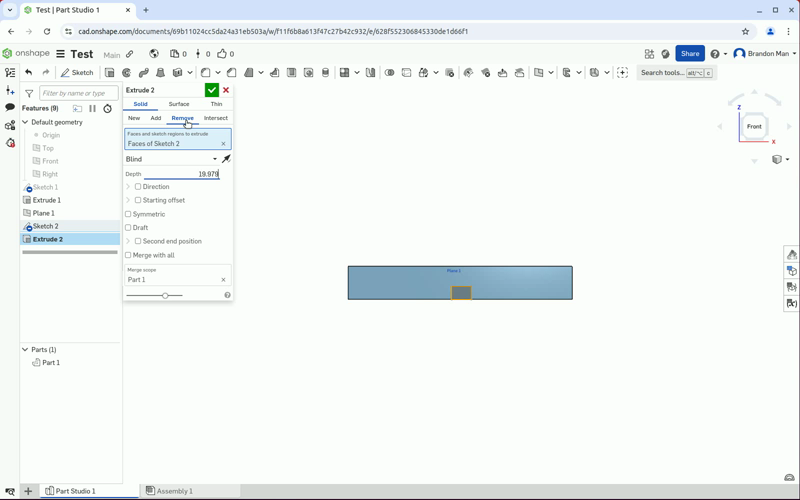
key(tab, 6)
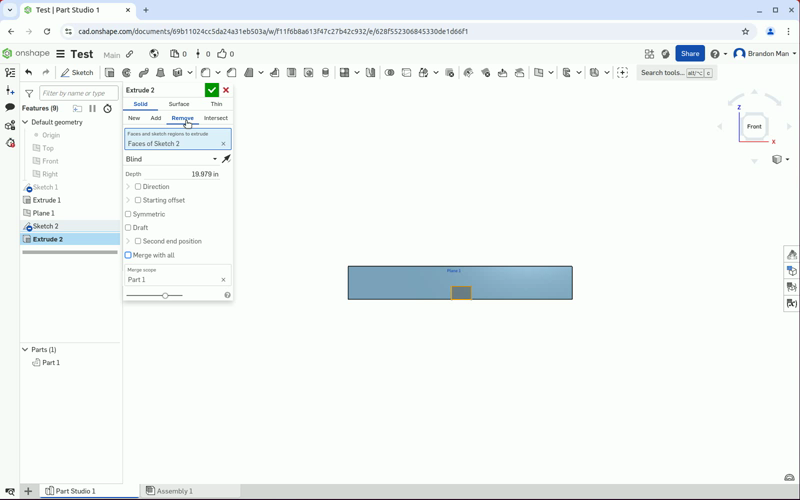
key(space)
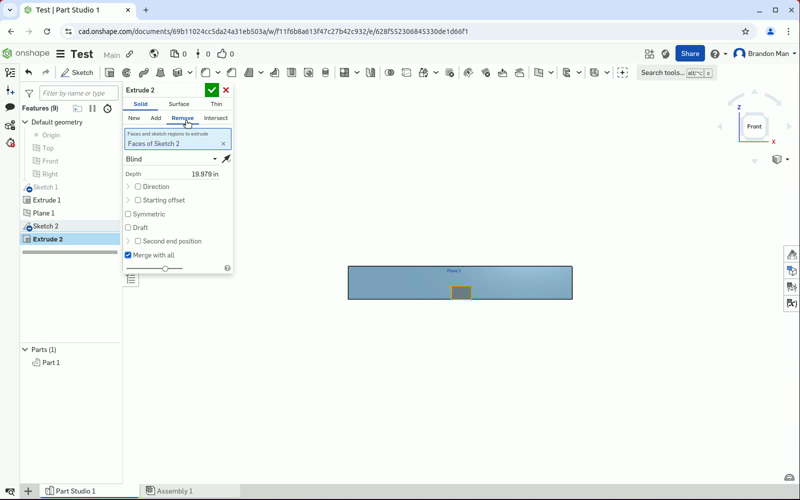
key(enter)
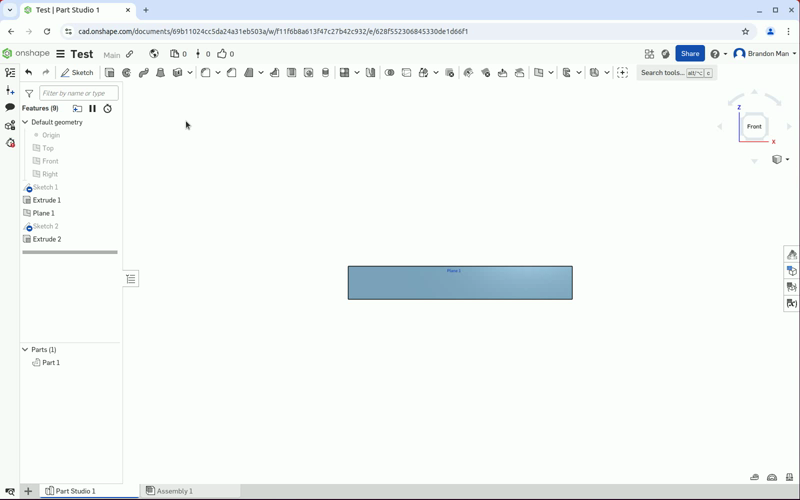
key(shift+h)
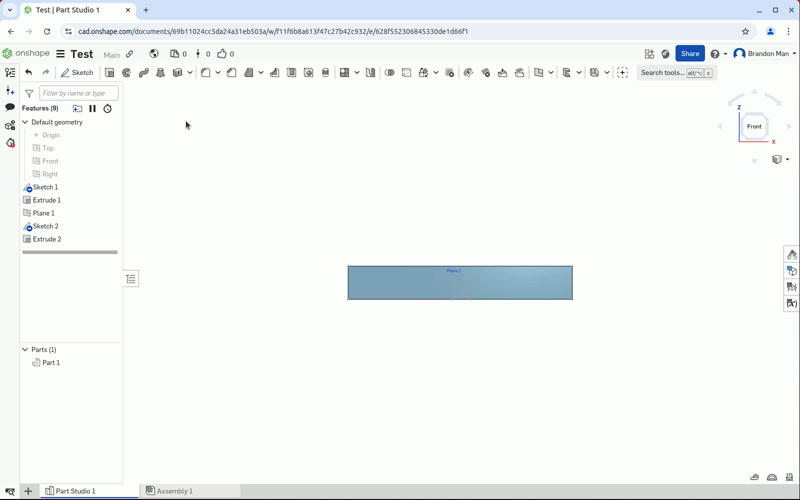
key(shift+h)
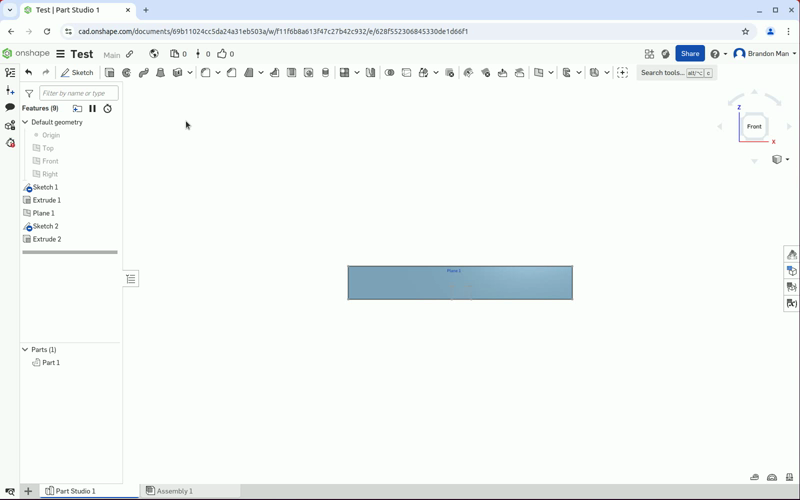
key(shift+7)
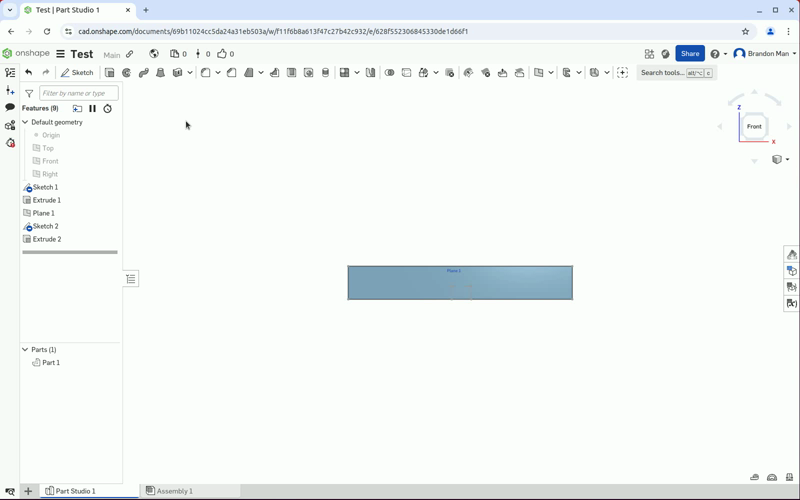
key(left, 2)
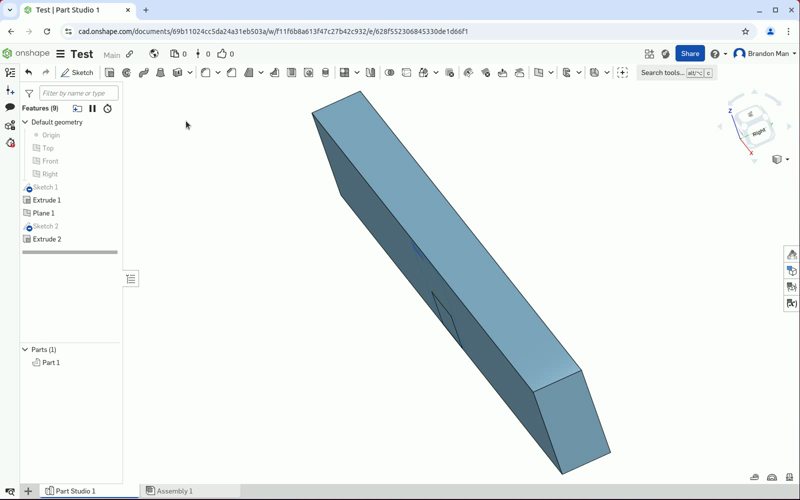
key(down, 2)
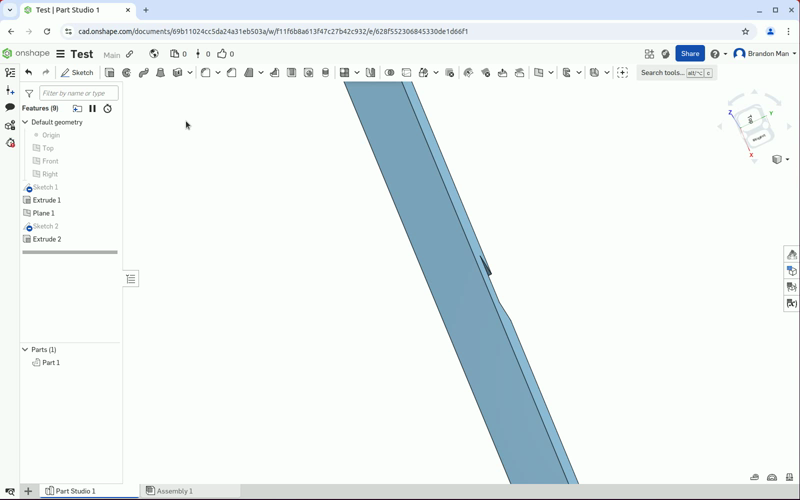
key(up, 2)
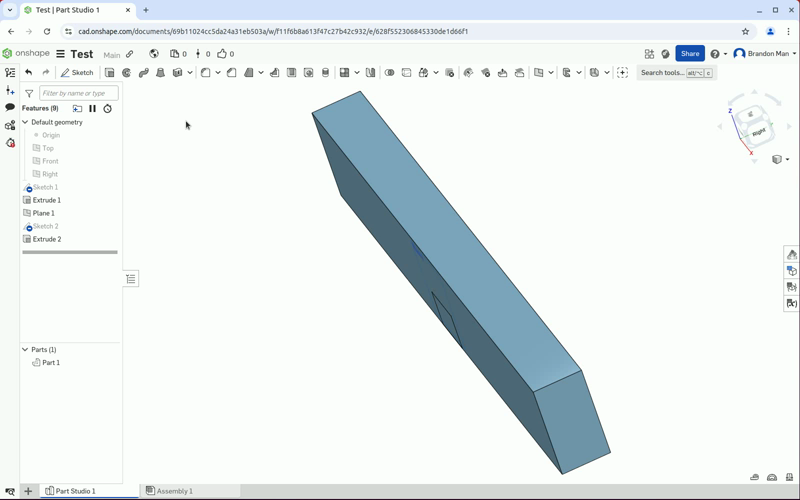
key(right, 2)
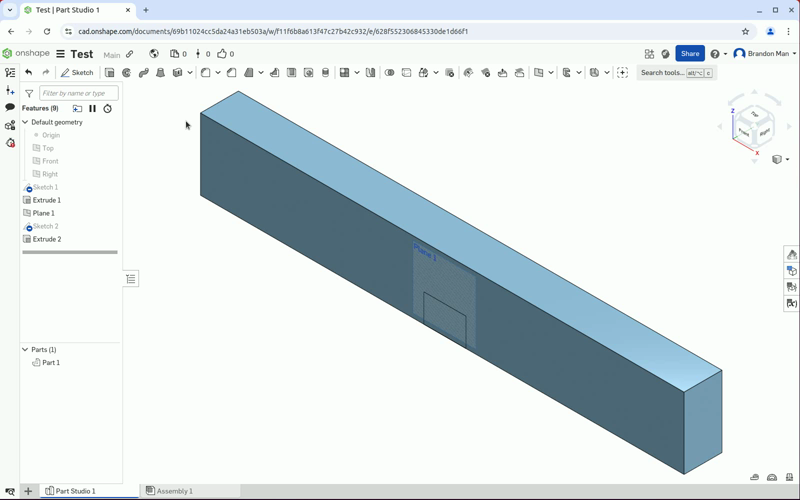
mouse_move(73, 189)
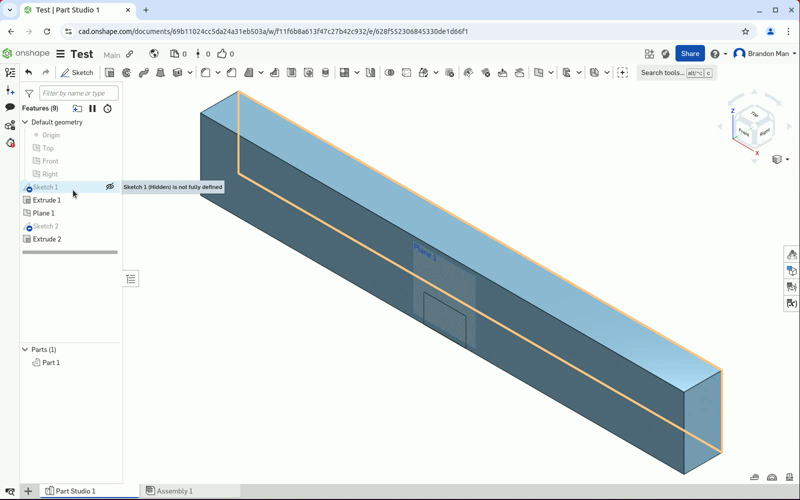
click(73, 189)